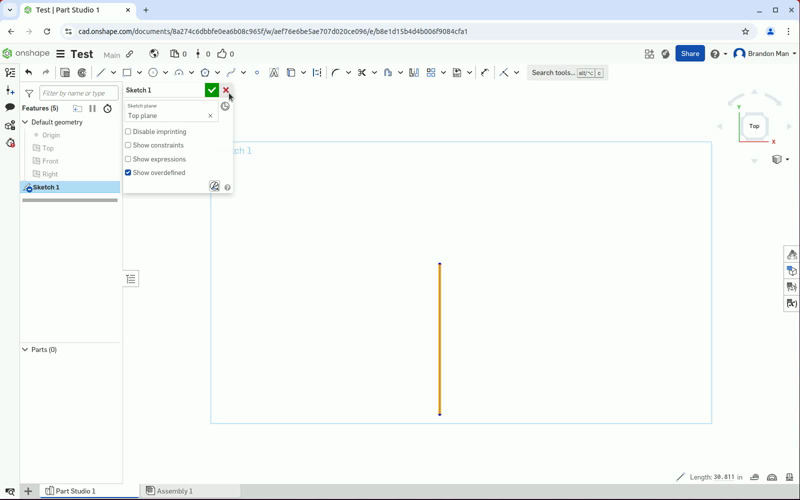
key(shift+h)
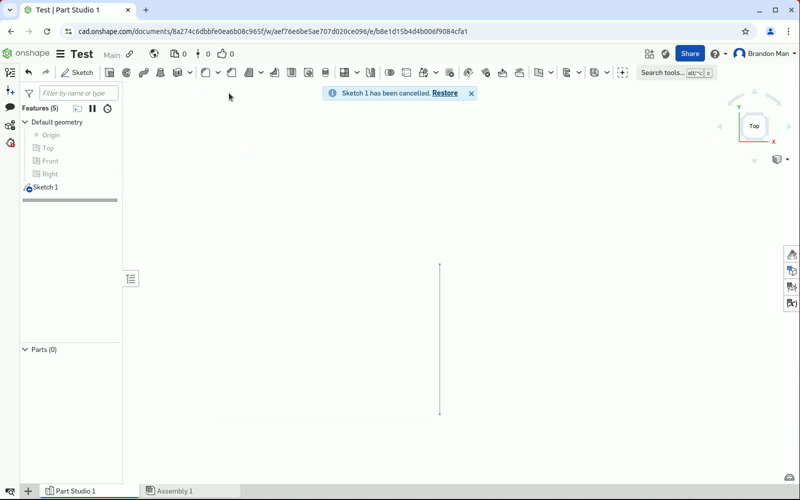
key(shift+s)
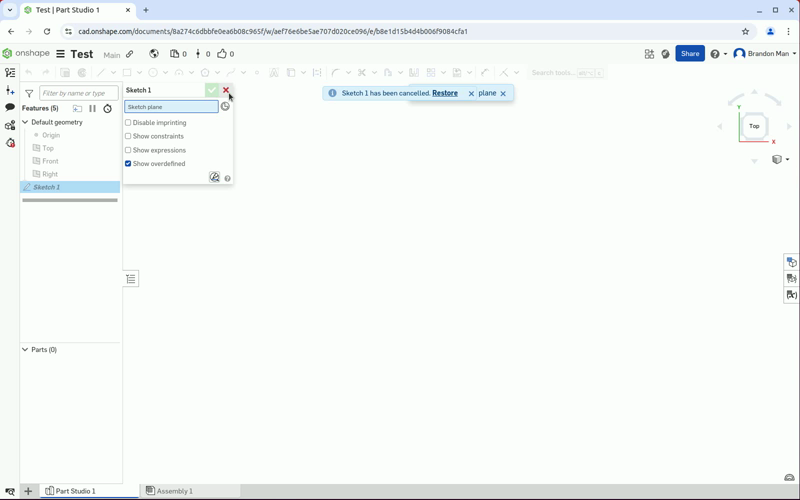
mouse_move(73, 150)
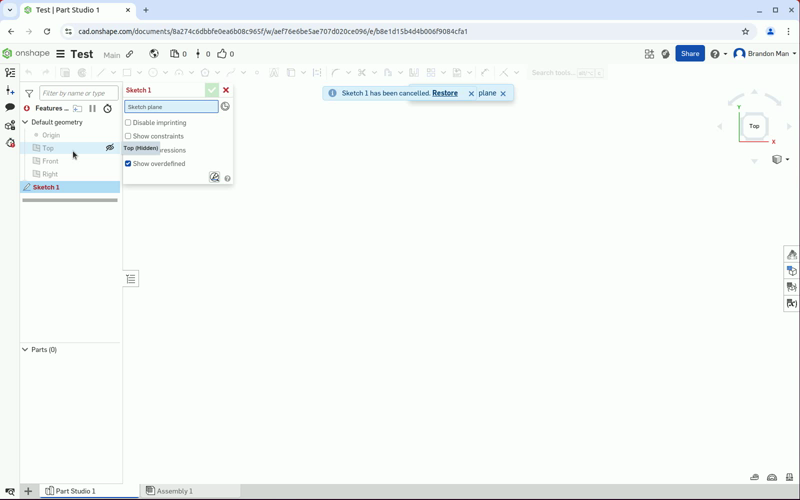
click(73, 150)
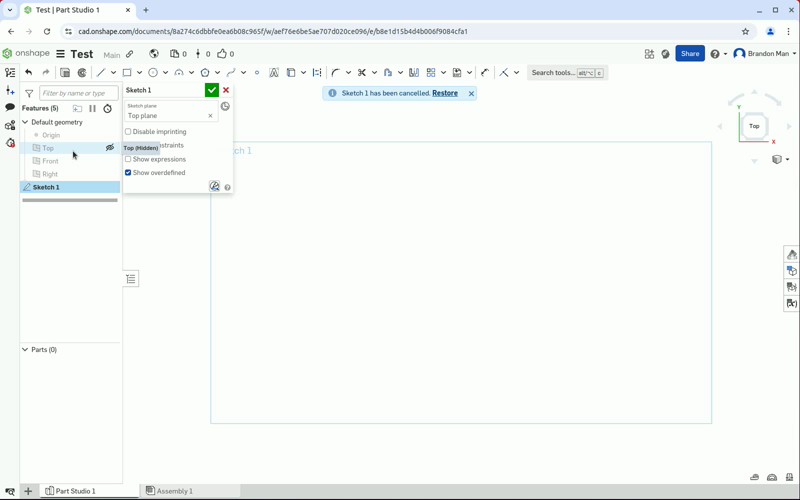
mouse_move(73, 352)
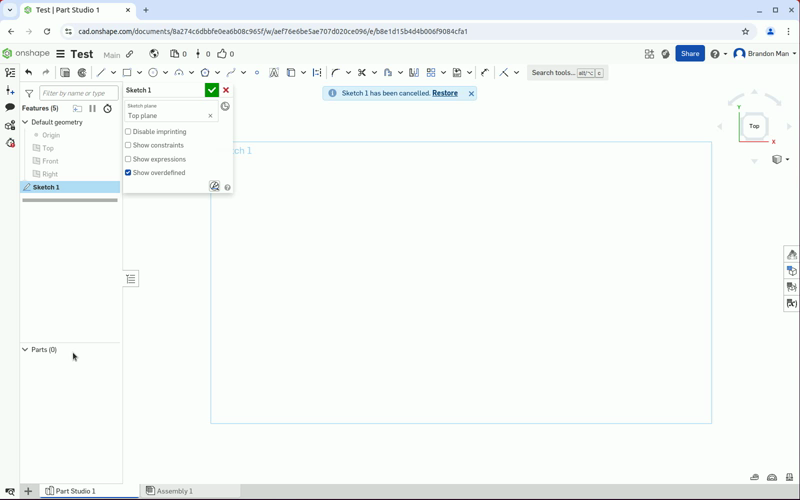
key(y)
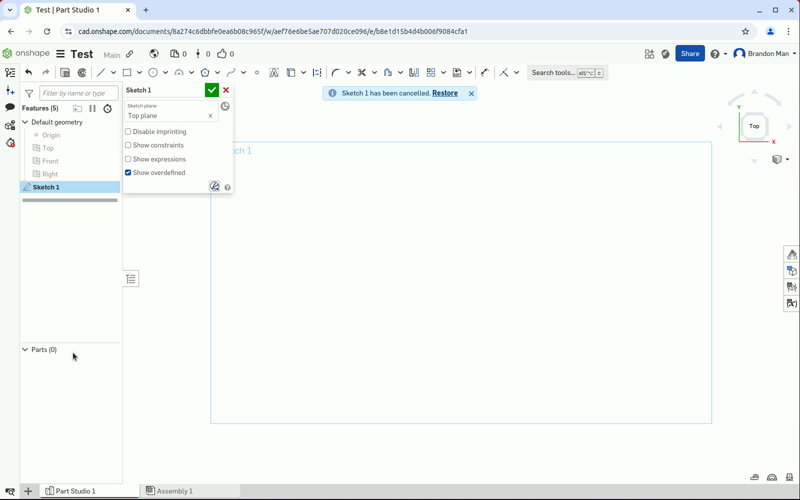
key(l)
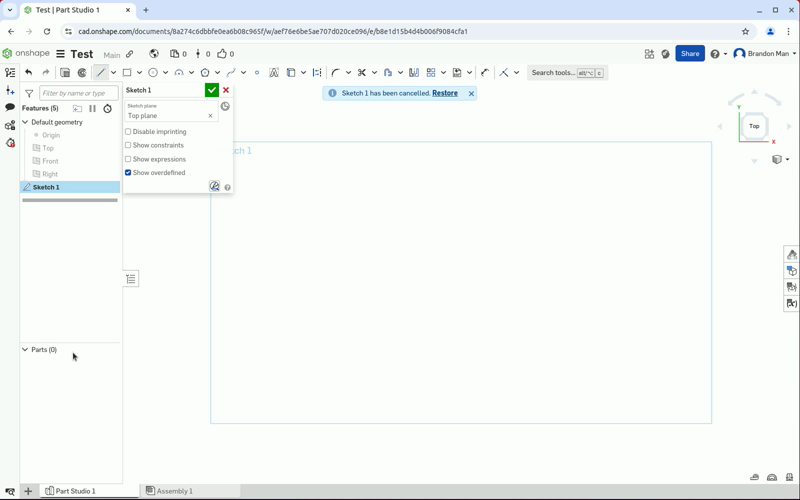
key_down(shift)
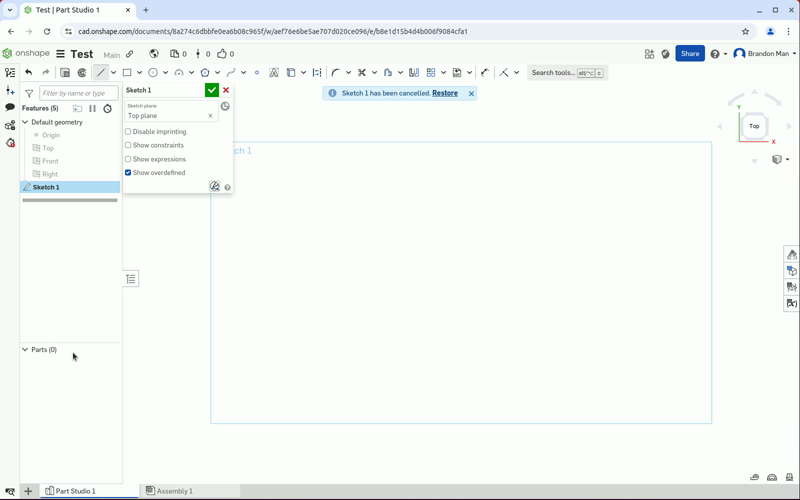
mouse_move(460, 282)
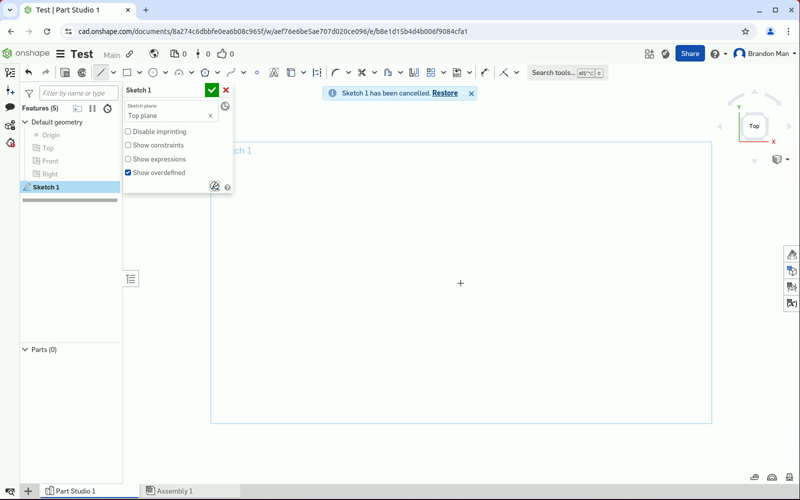
click(460, 282)
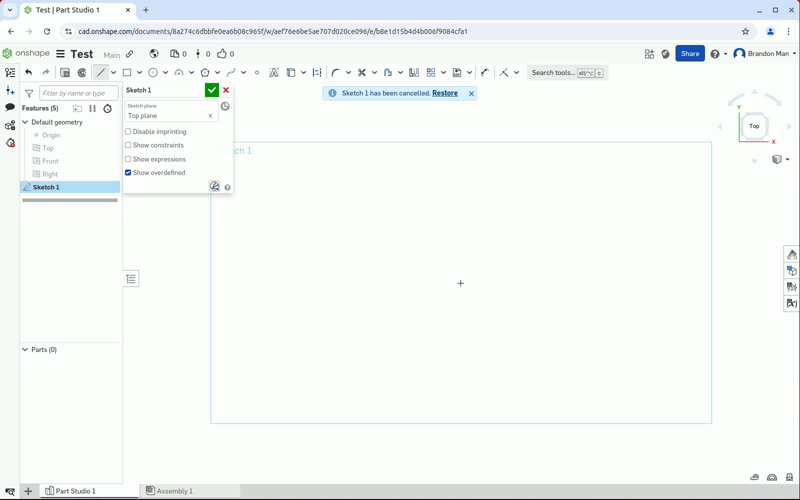
key_up(shift)
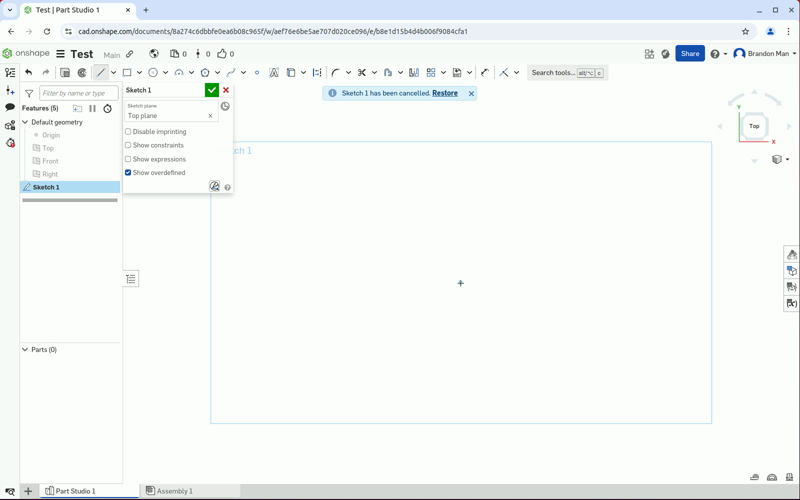
key_down(shift)
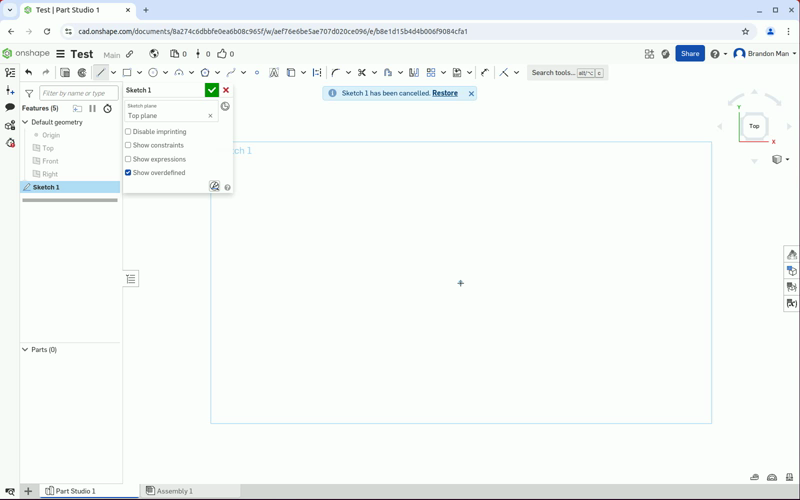
mouse_move(573, 282)
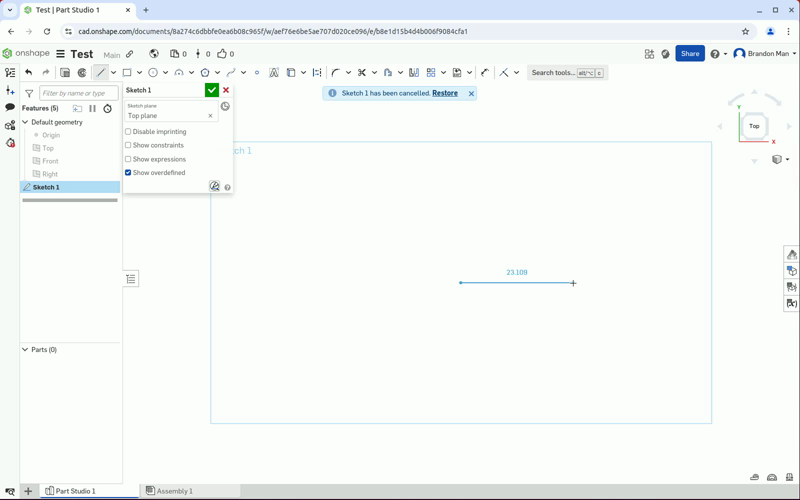
click(573, 282)
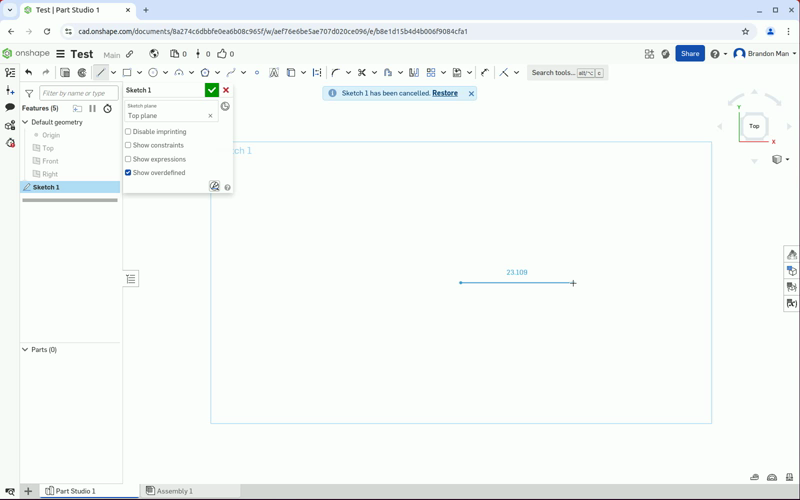
key_up(shift)
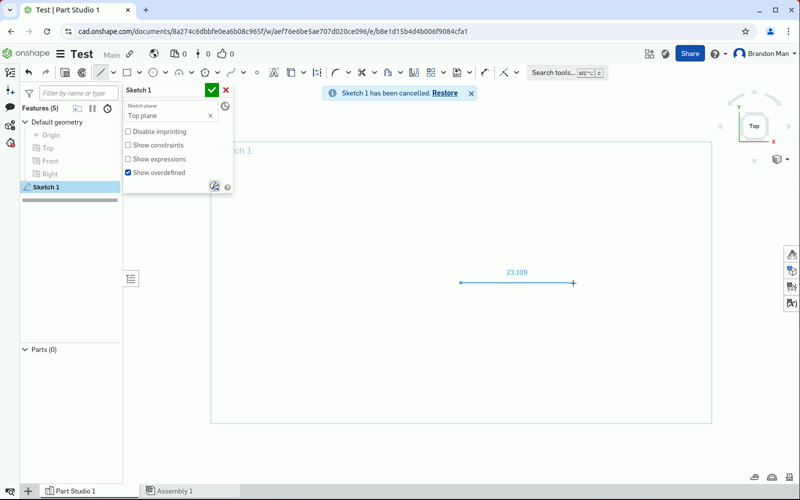
key_down(shift)
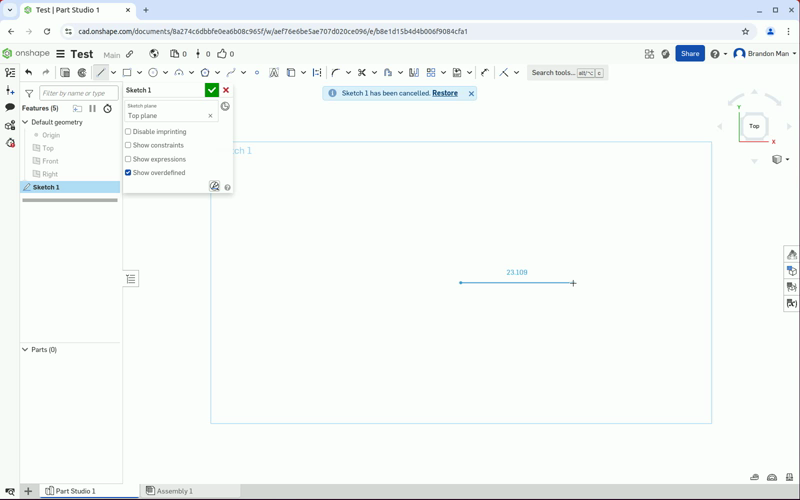
mouse_move(573, 198)
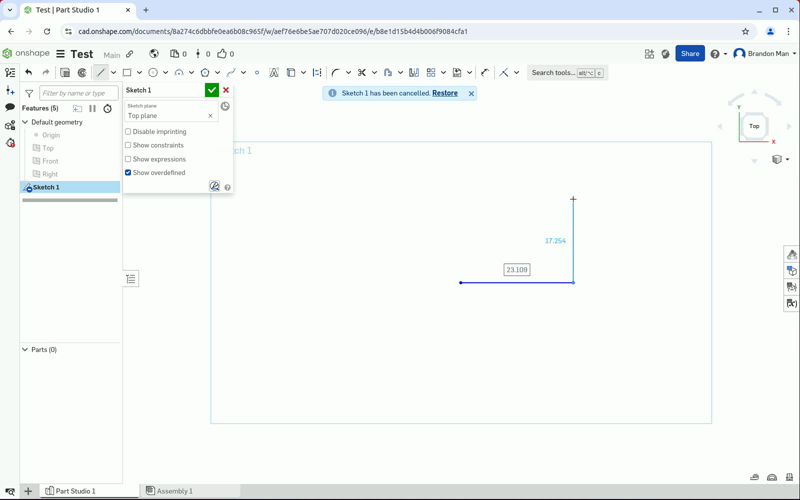
click(573, 198)
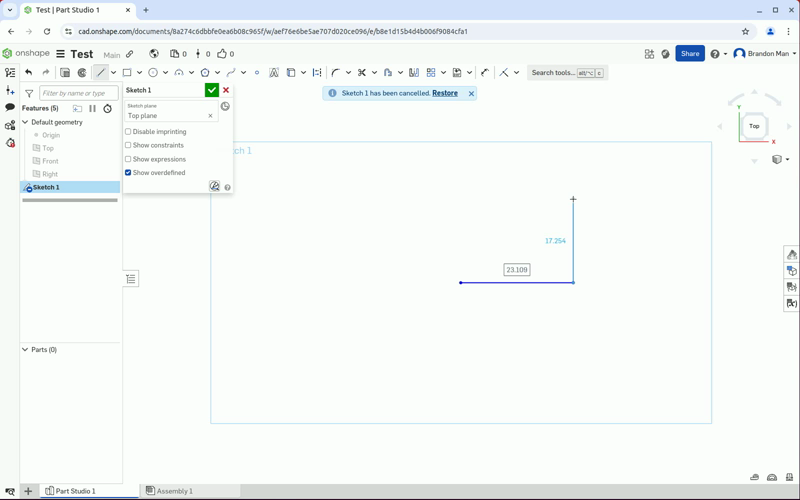
key_up(shift)
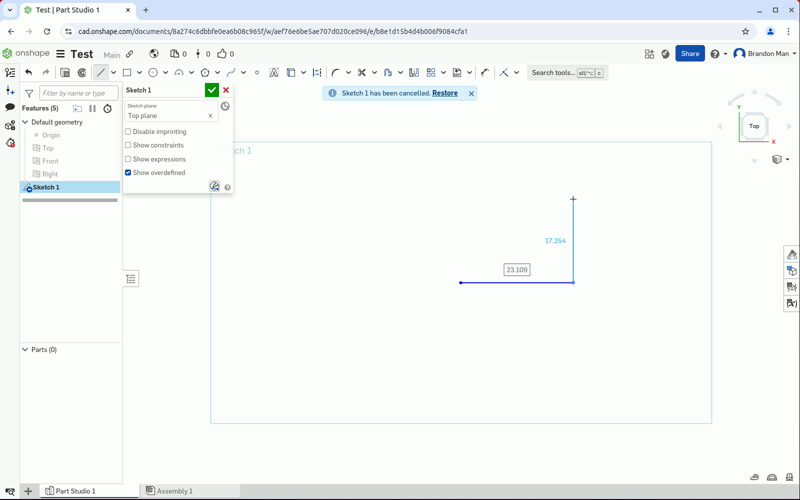
key_down(shift)
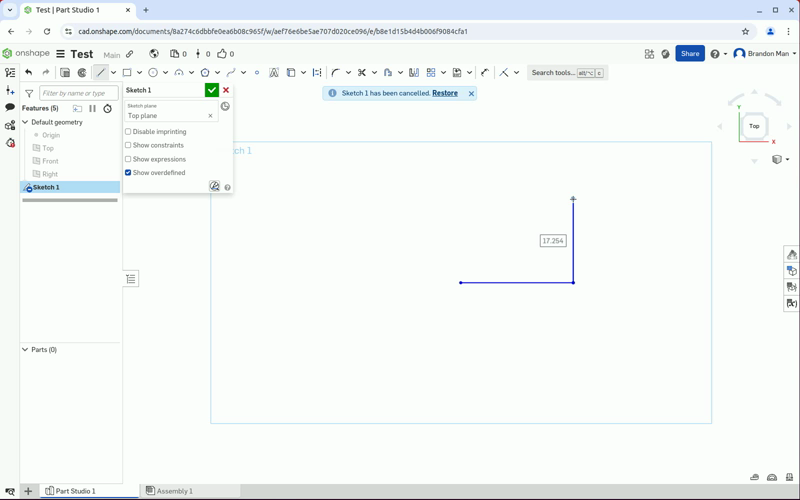
mouse_move(460, 198)
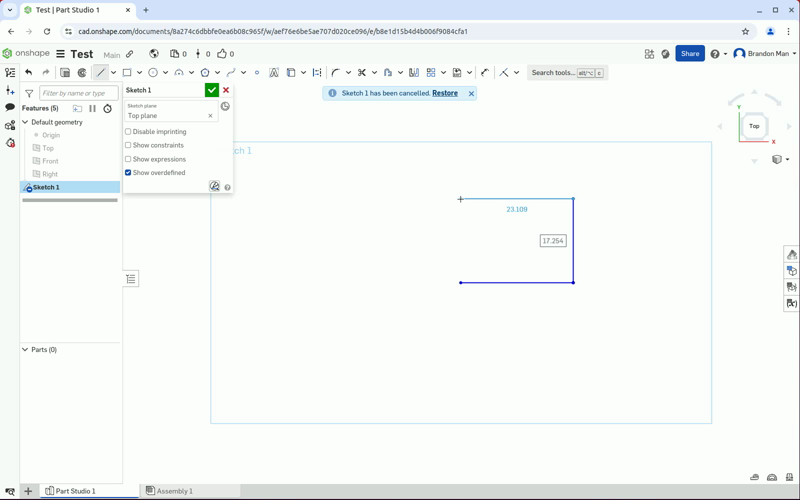
click(460, 198)
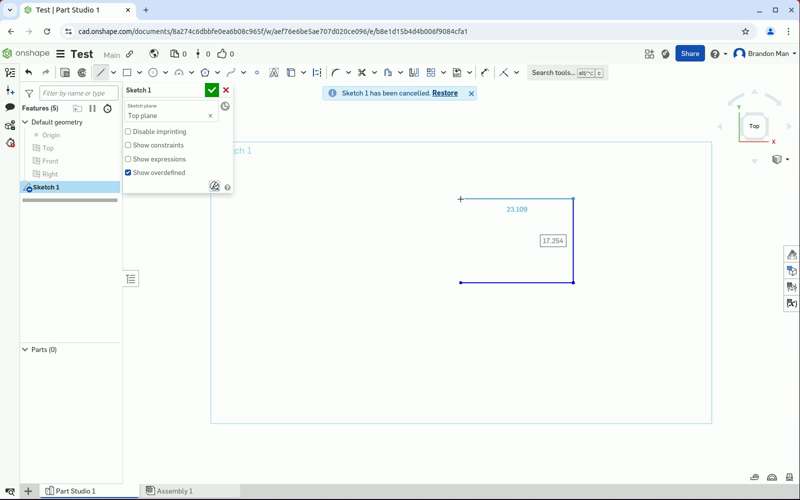
key_up(shift)
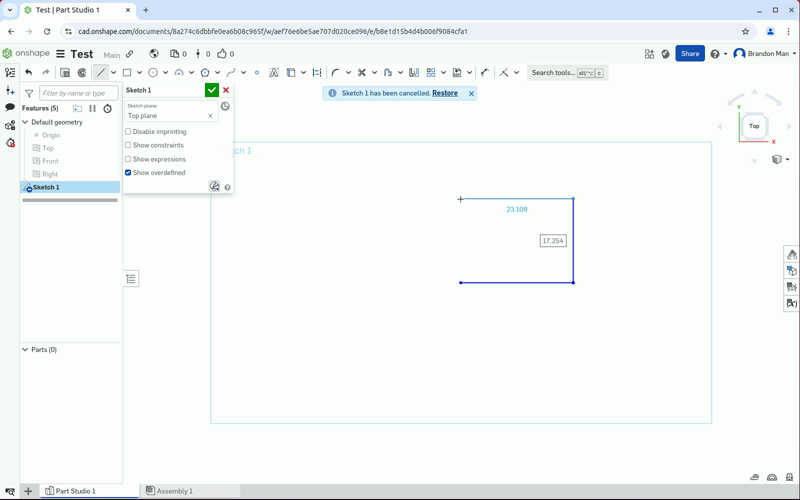
key_down(shift)
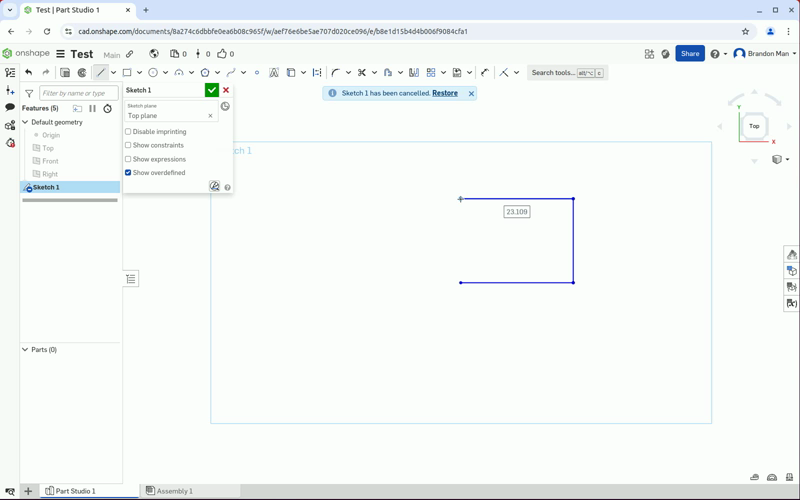
mouse_move(460, 282)
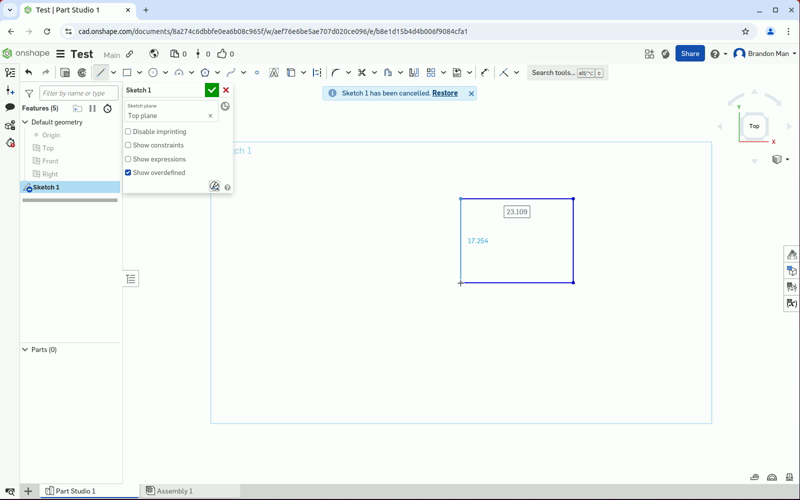
key_up(shift)
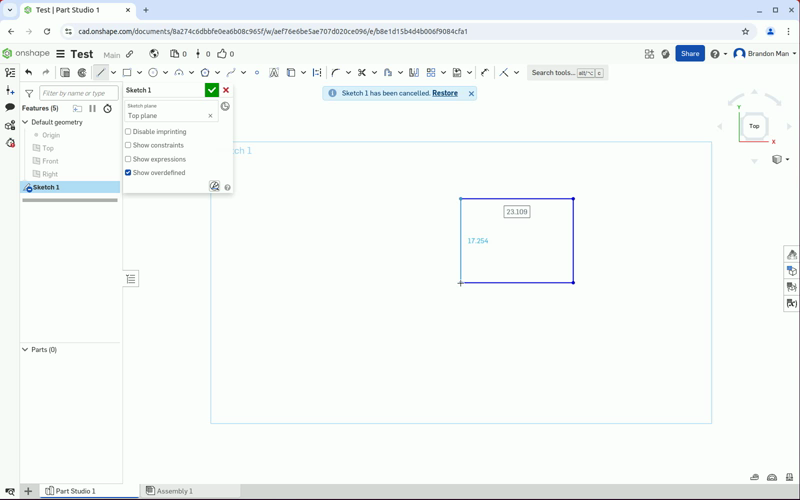
click(460, 282)
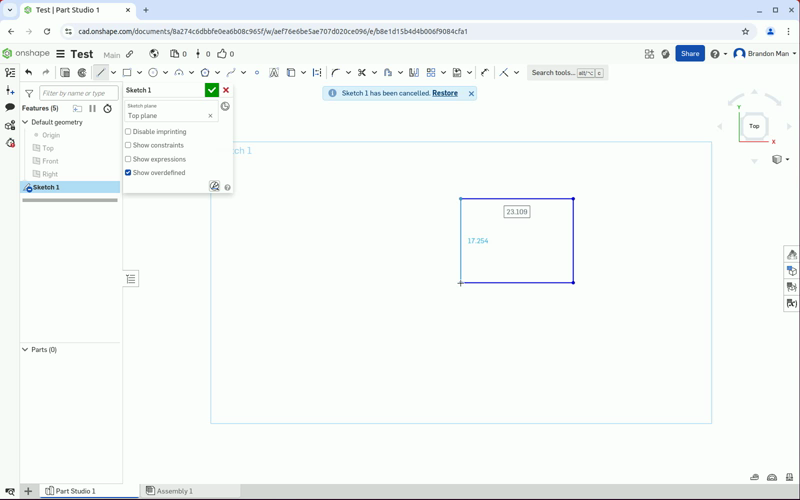
key(esc)
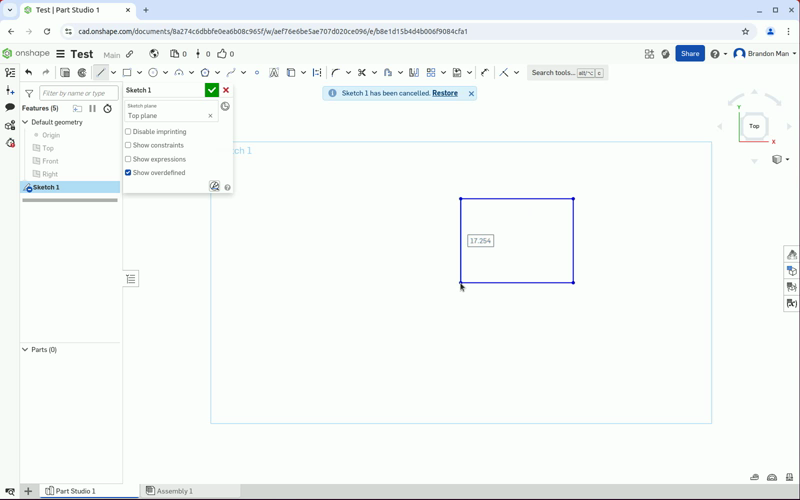
mouse_move(530, 230)
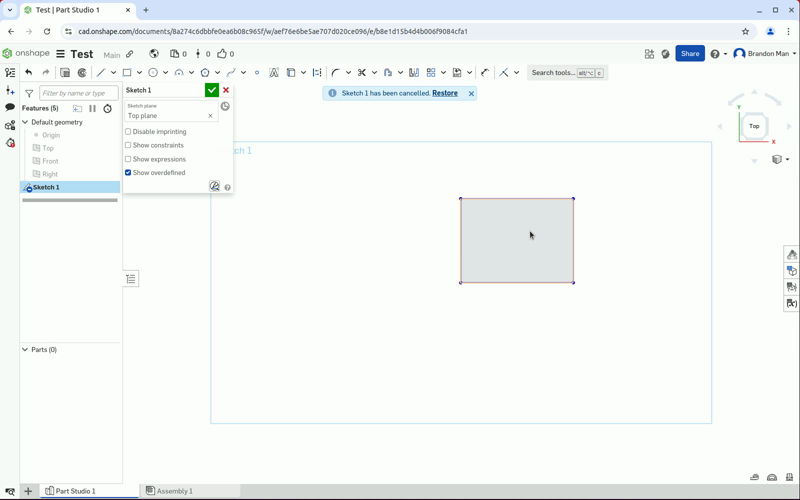
click(530, 230)
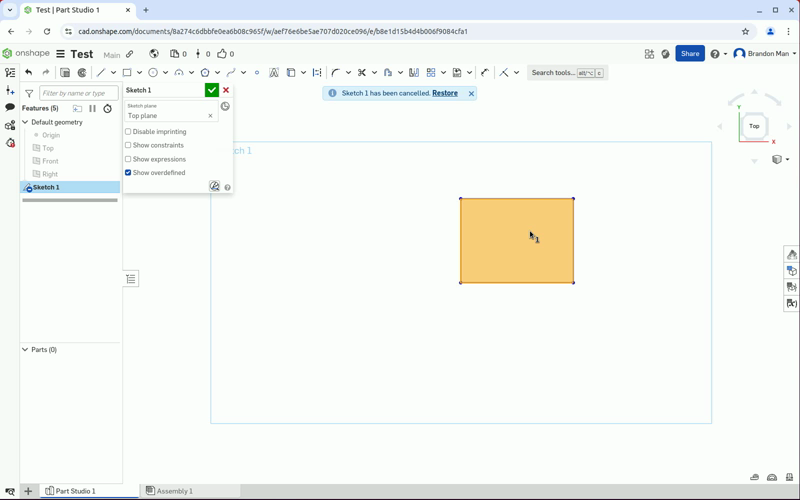
mouse_move(73, 352)
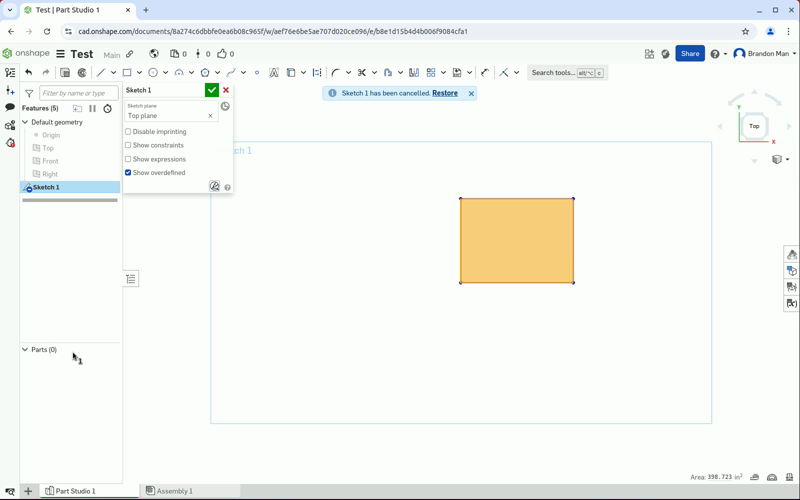
key(shift+y)
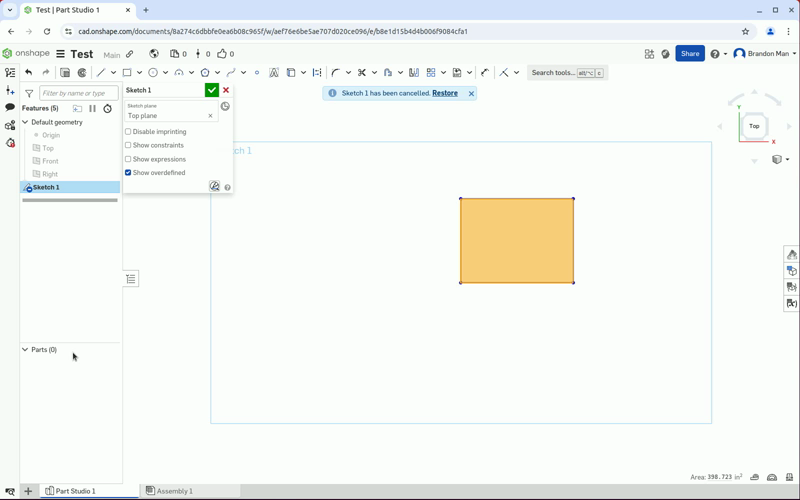
key(shift+e)
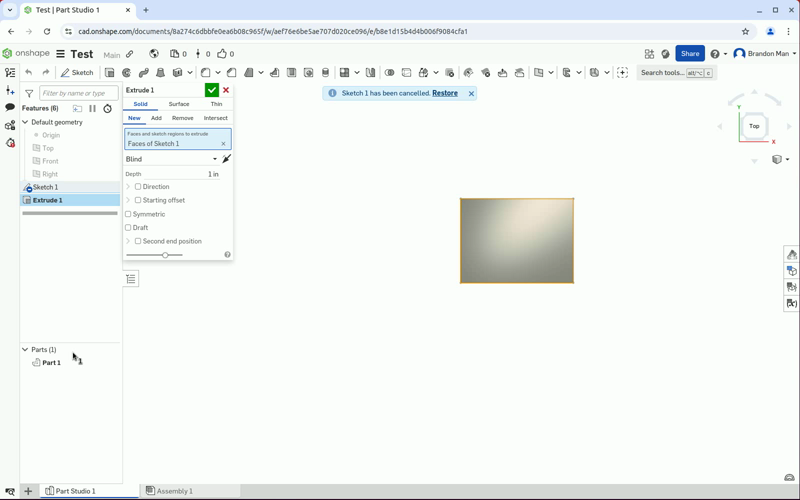
mouse_move(143, 106)
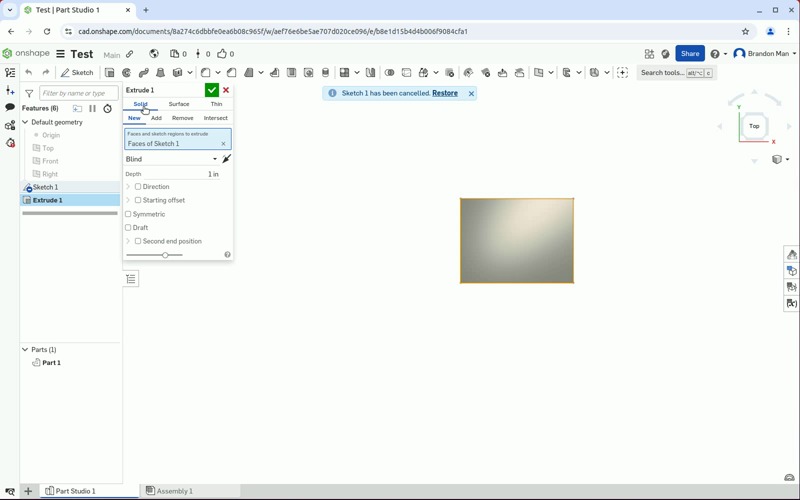
click(143, 106)
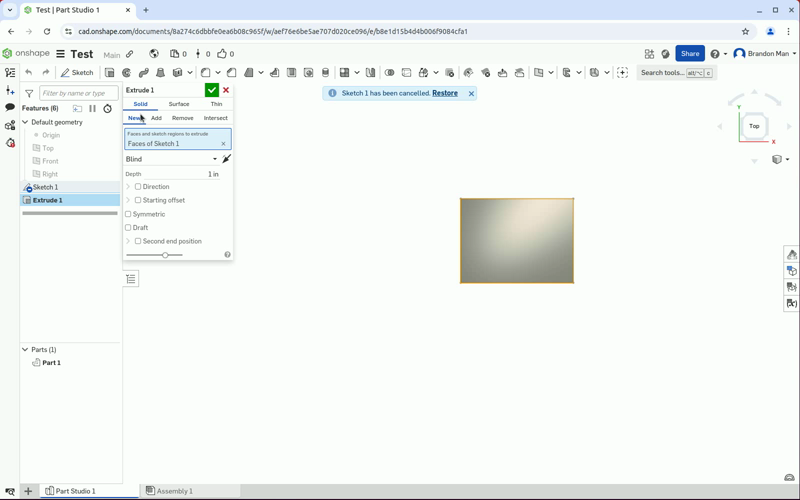
mouse_move(137, 120)
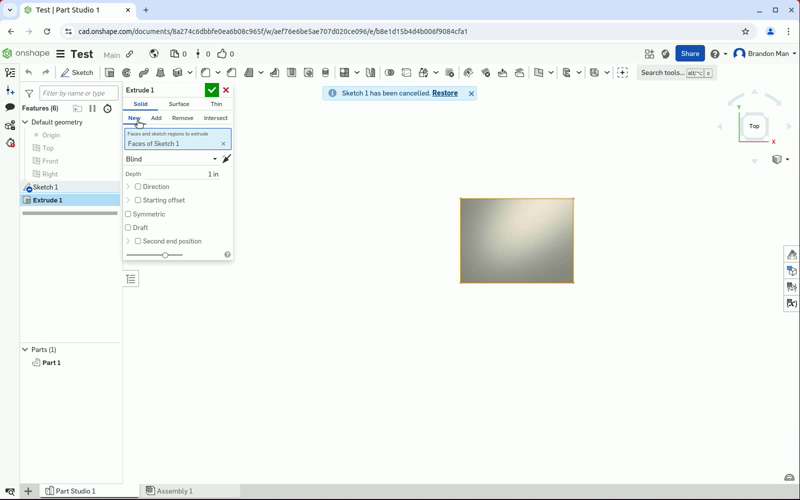
click(137, 120)
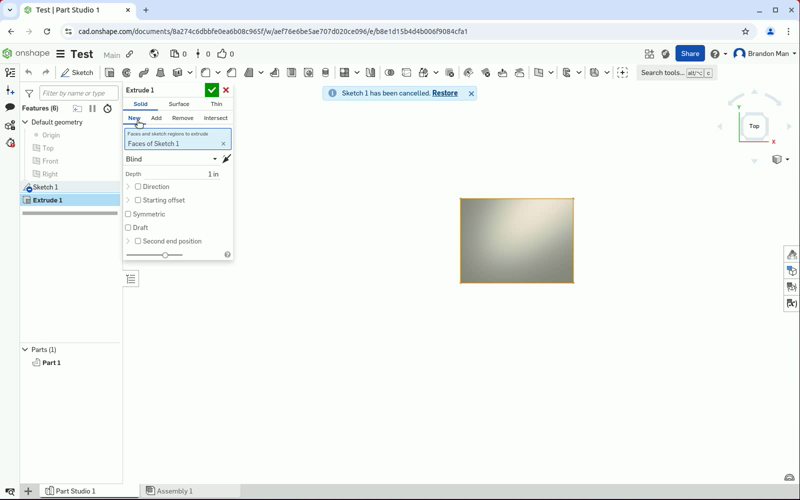
key(tab, 4)
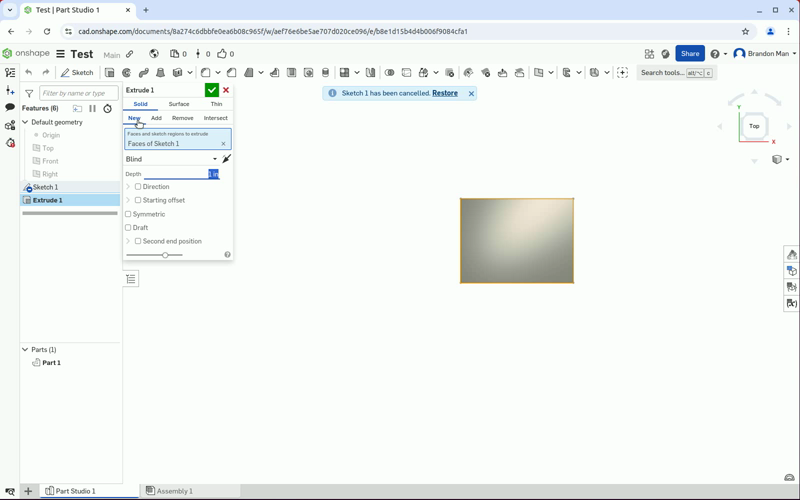
text(23.108)
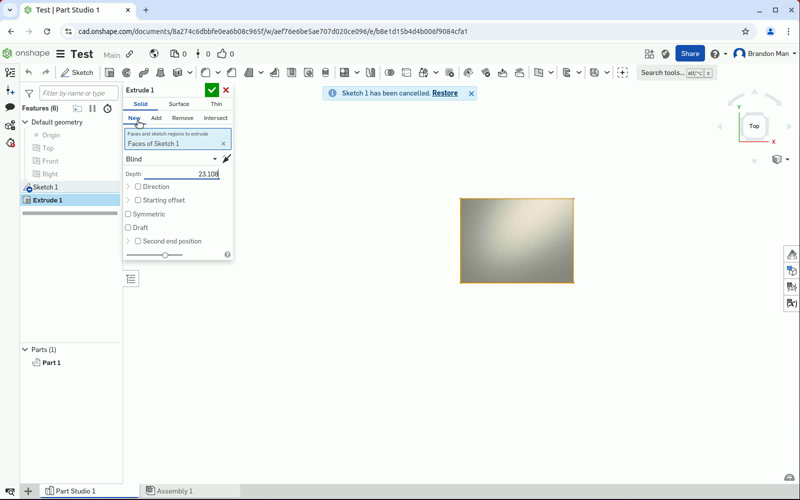
key(enter)
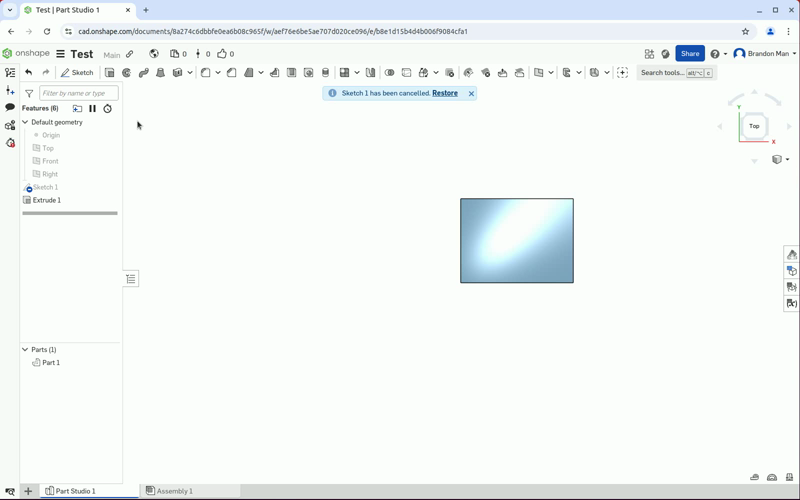
key(shift+h)
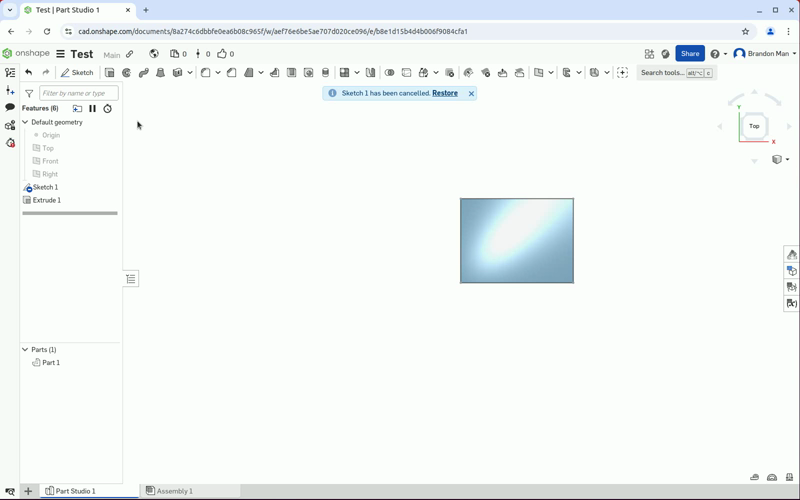
key(shift+h)
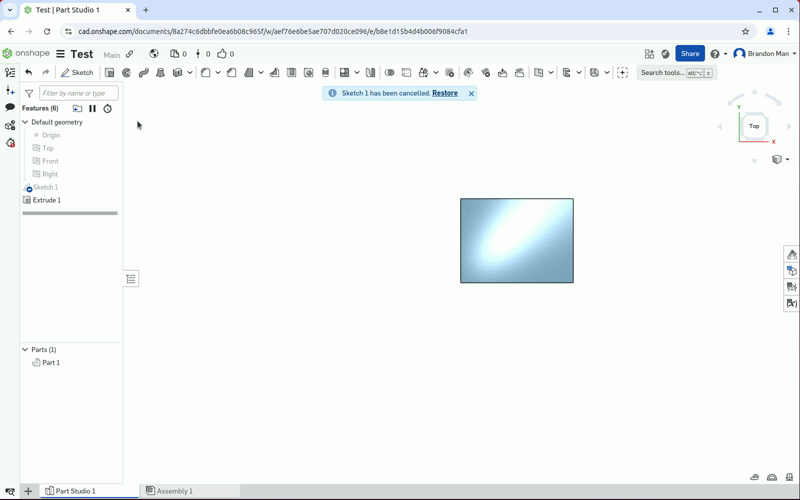
mouse_move(73, 189)
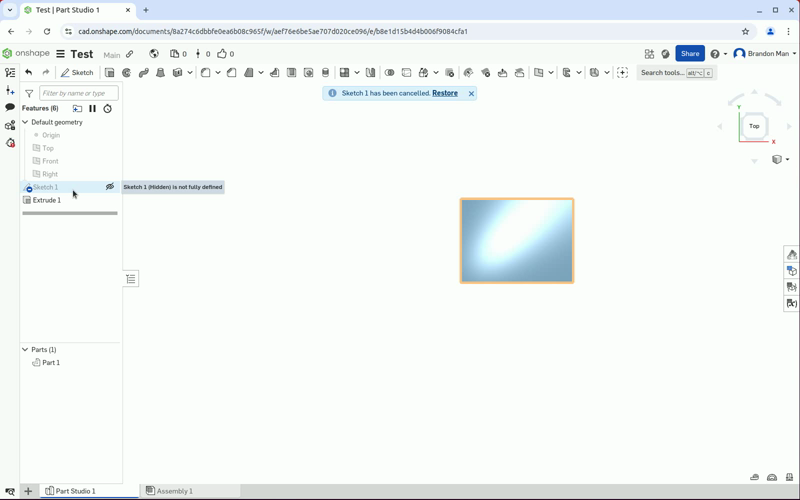
click(73, 189)
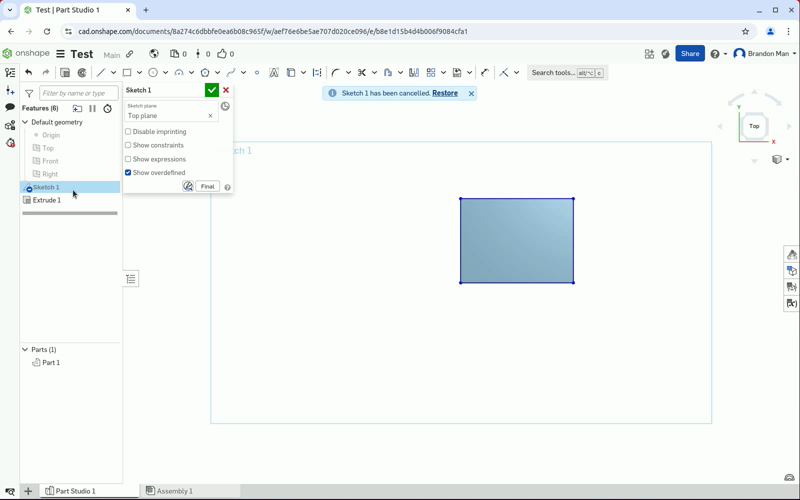
mouse_move(229, 92)
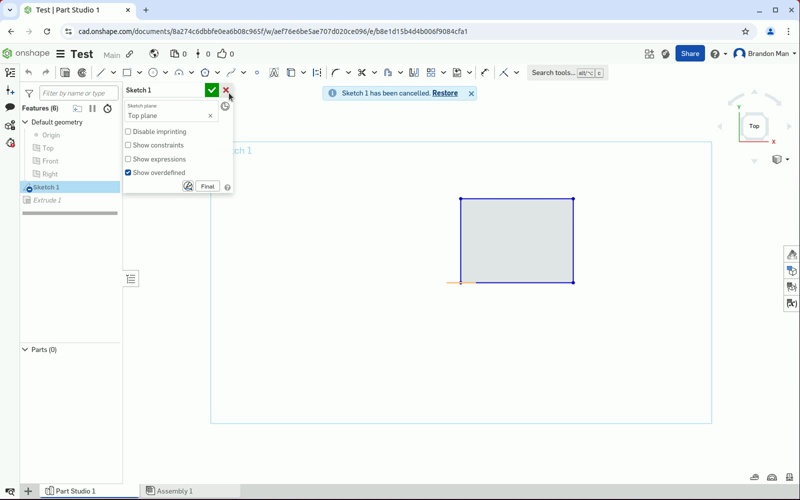
click(229, 92)
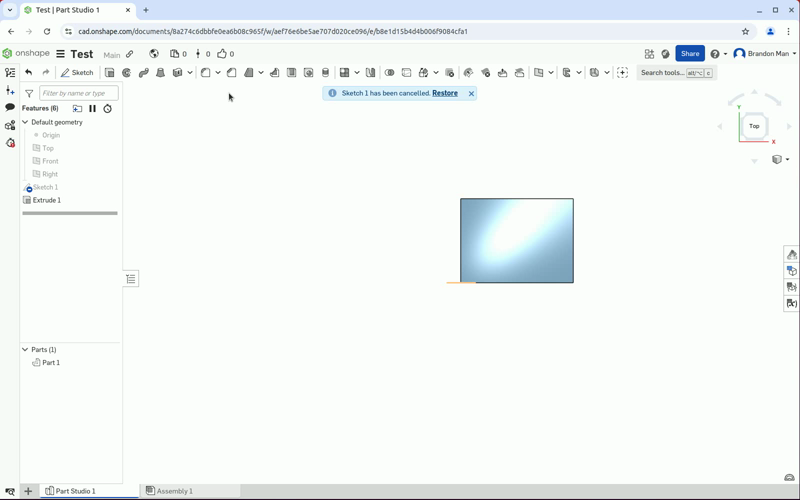
mouse_move(541, 75)
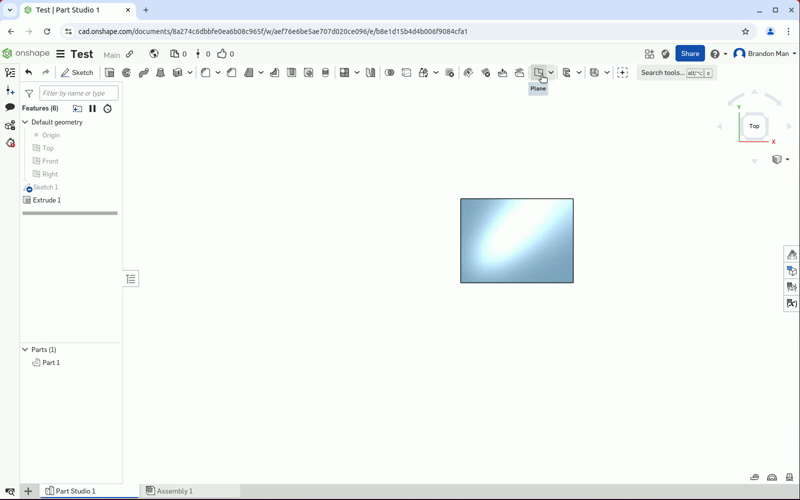
click(541, 75)
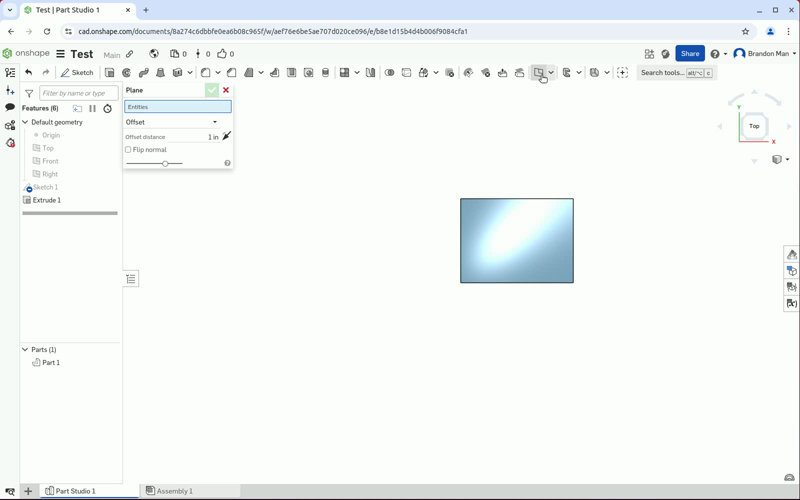
mouse_move(73, 150)
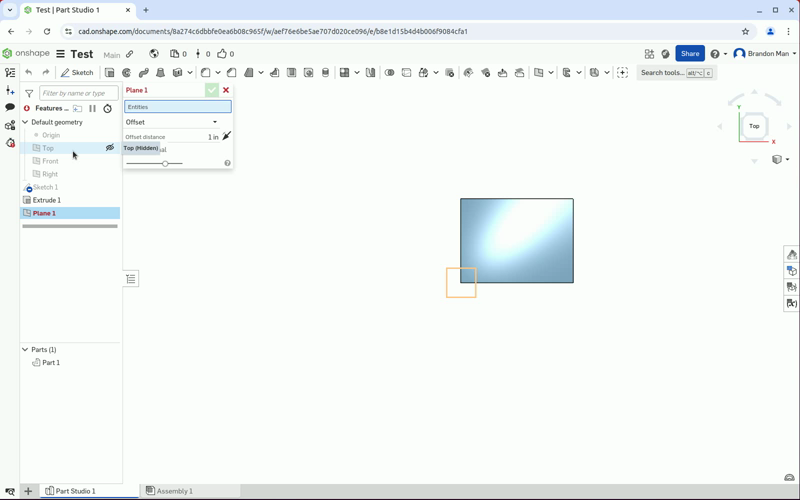
click(73, 150)
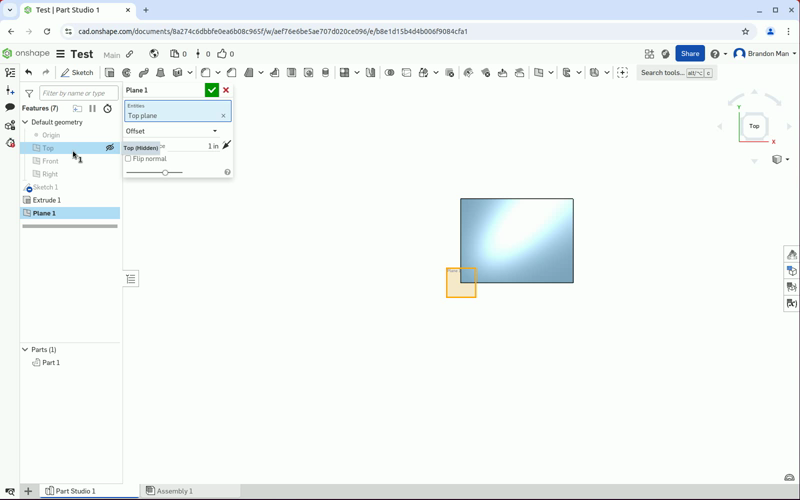
key(tab, 2)
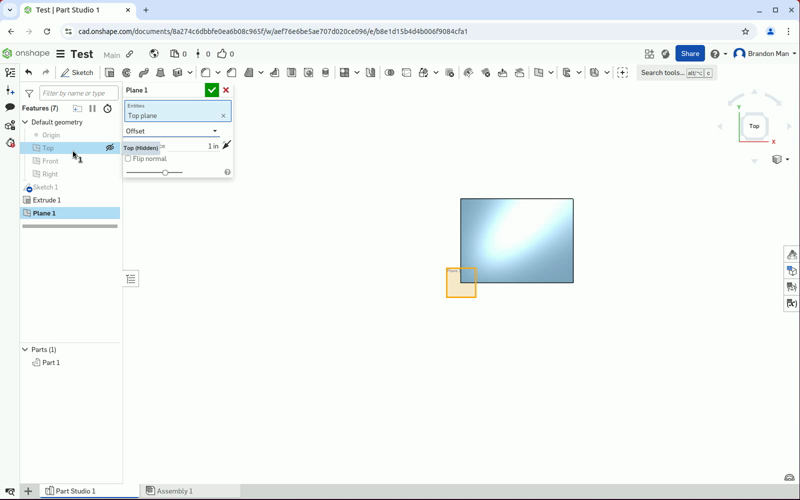
text(23.108)
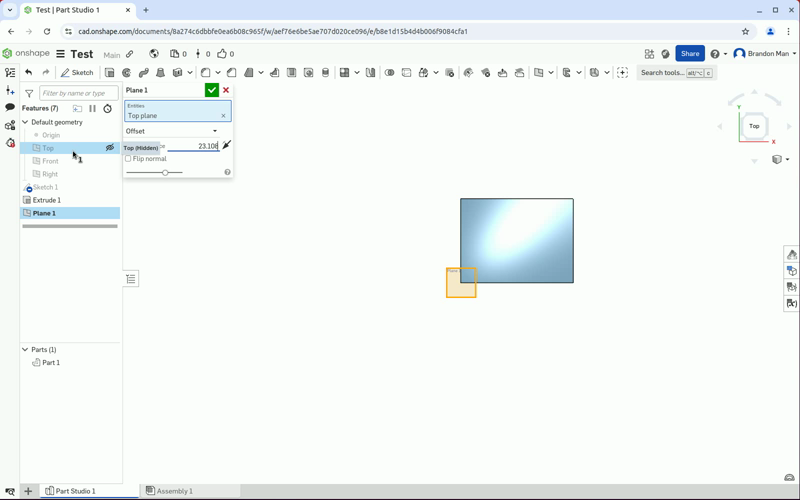
key(enter, 2)
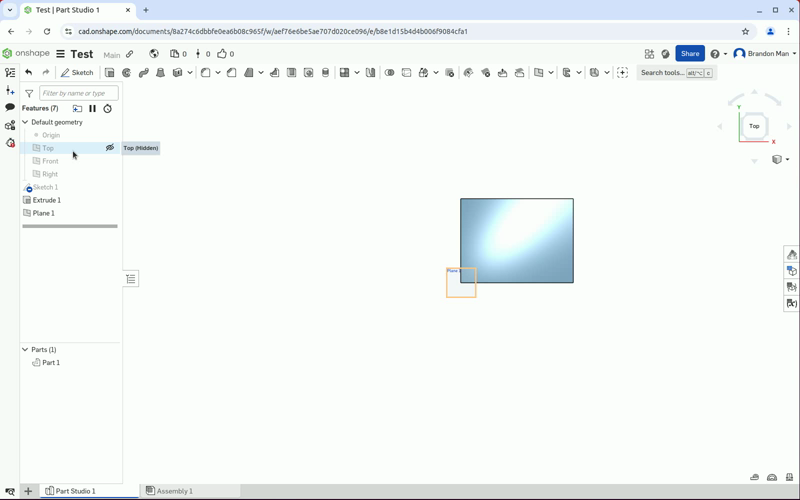
key(shift+s)
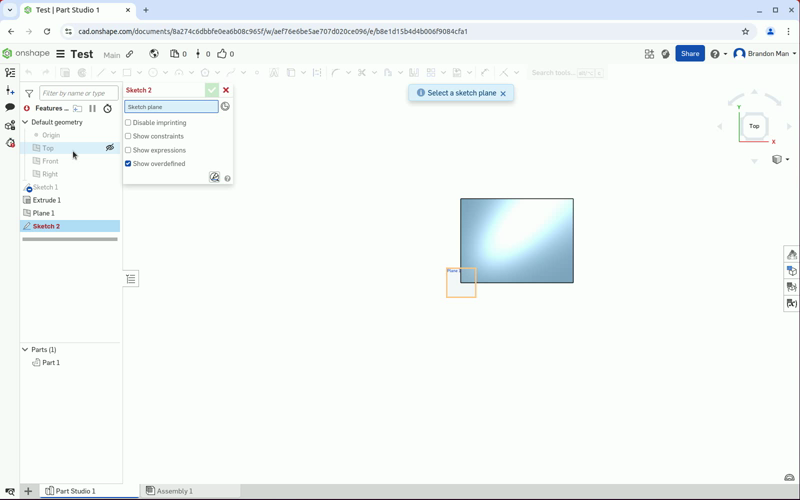
mouse_move(73, 215)
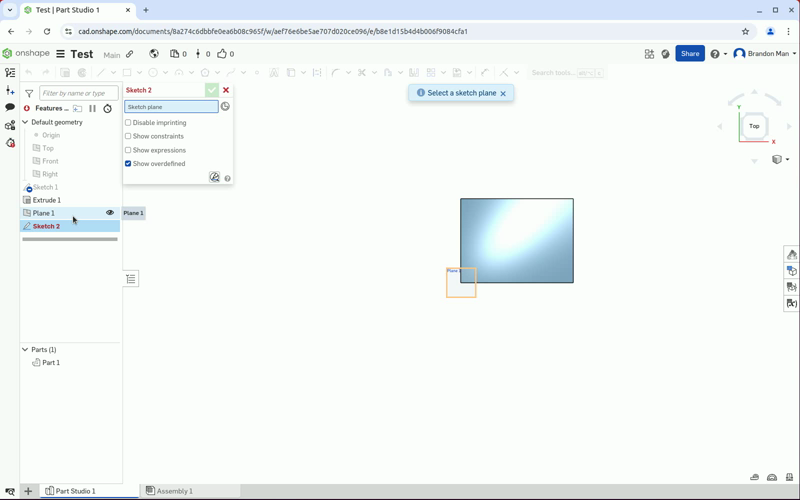
click(73, 215)
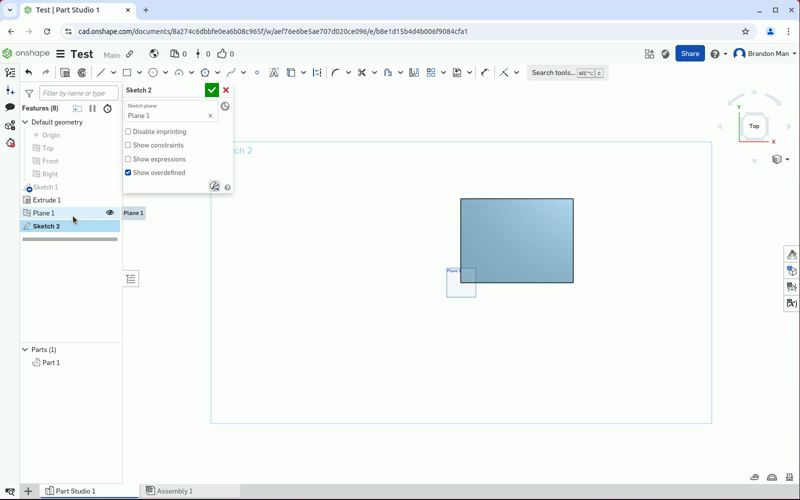
mouse_move(73, 352)
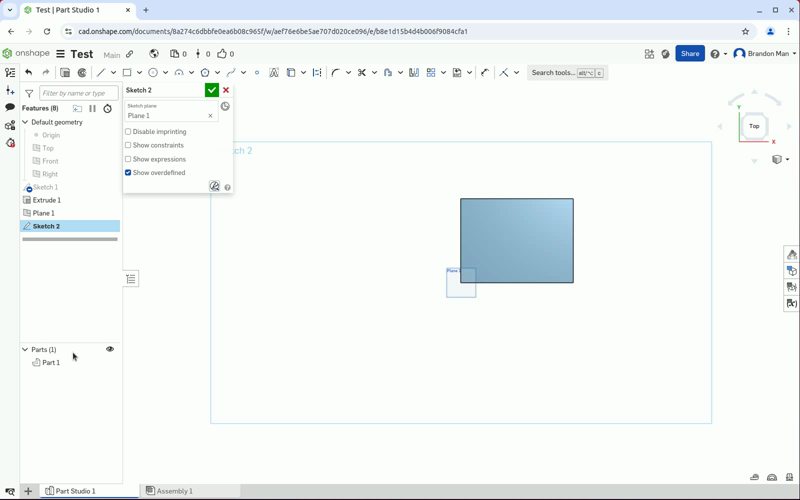
key(y)
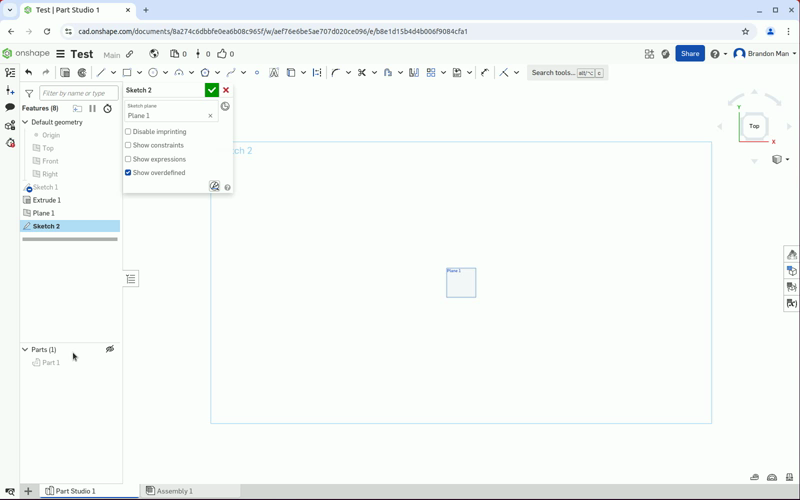
key(l)
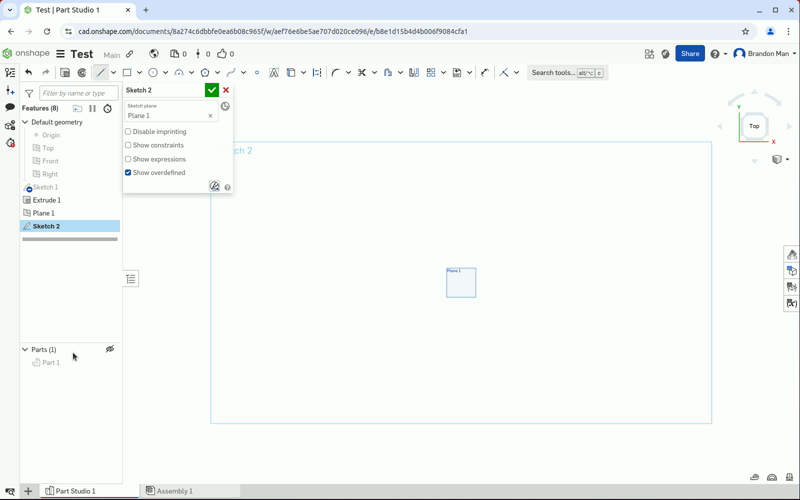
key_down(shift)
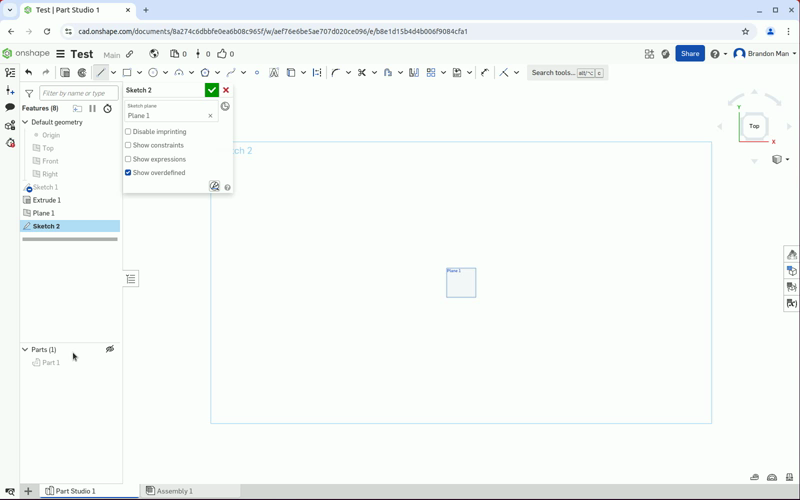
mouse_move(489, 282)
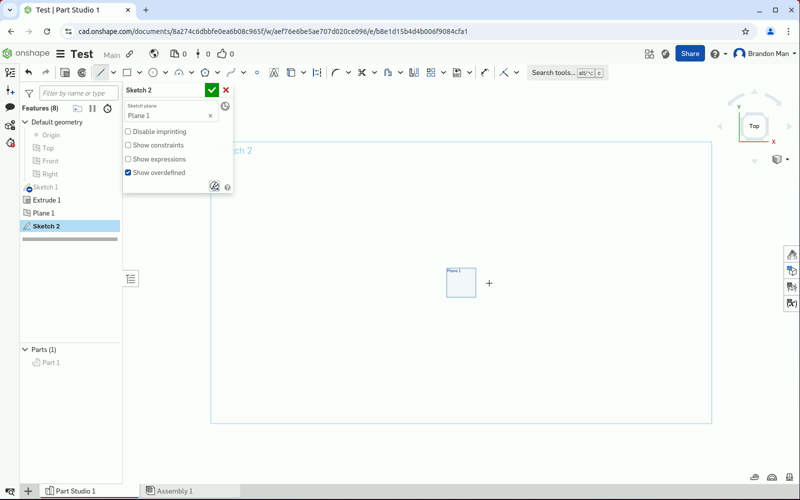
click(489, 282)
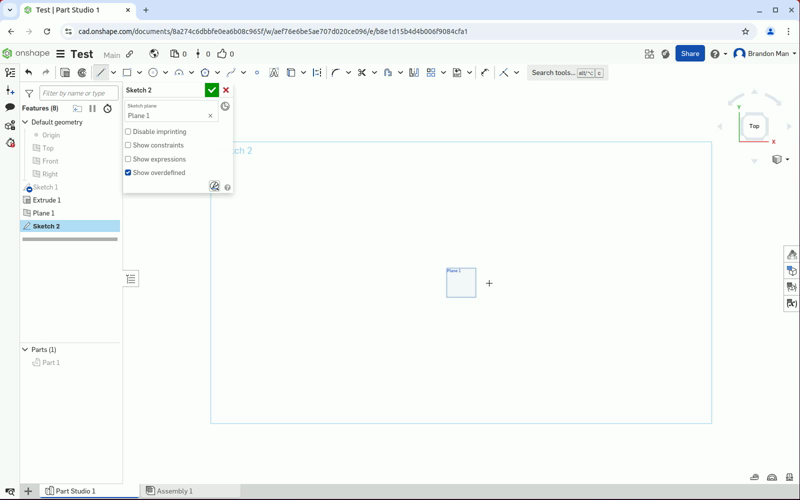
key_up(shift)
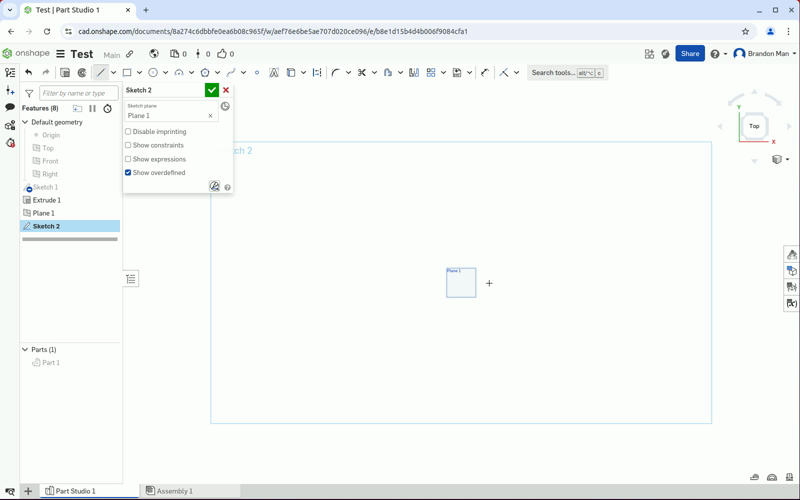
key_down(shift)
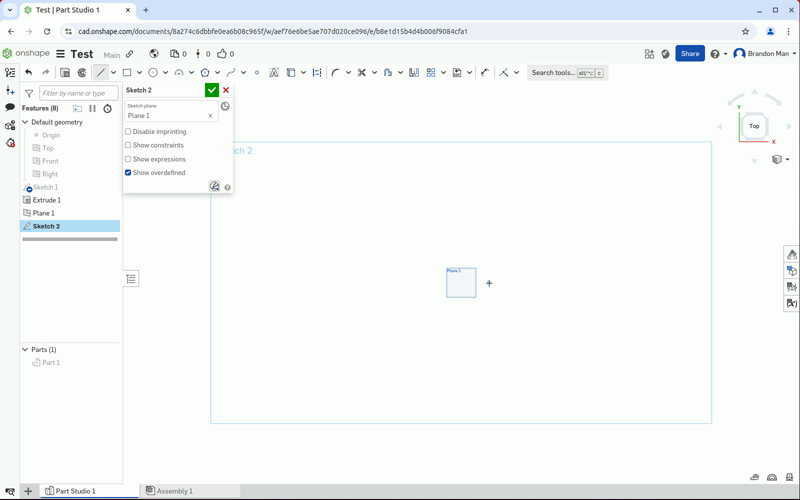
mouse_move(573, 282)
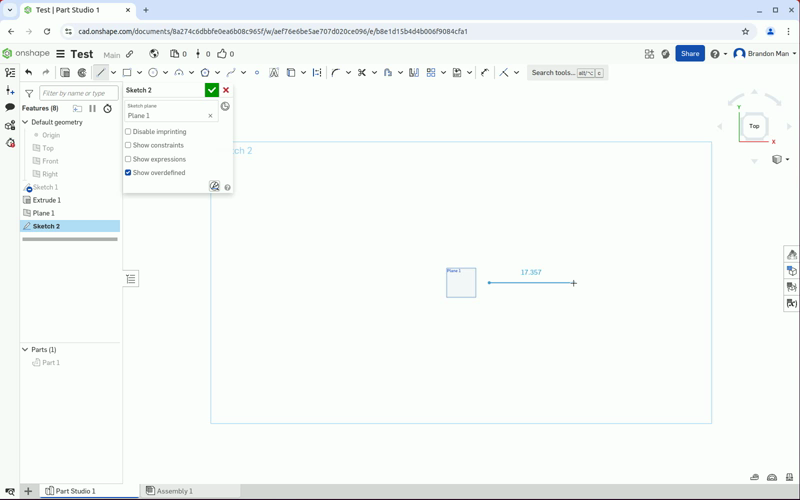
click(573, 282)
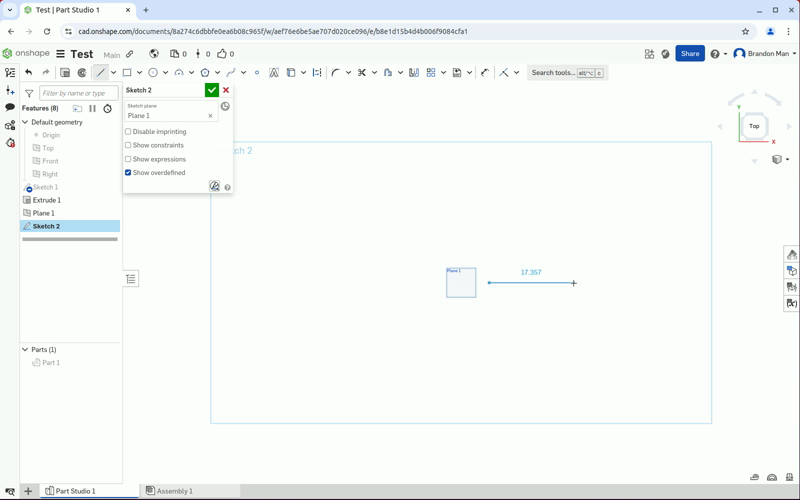
key_up(shift)
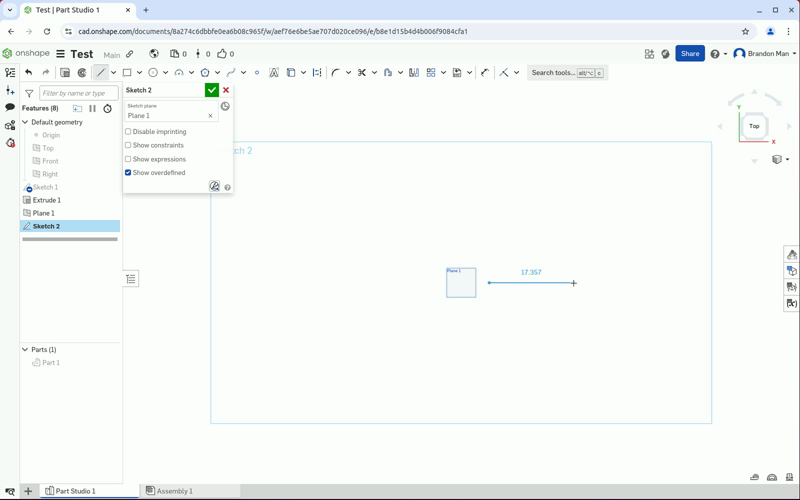
key_down(shift)
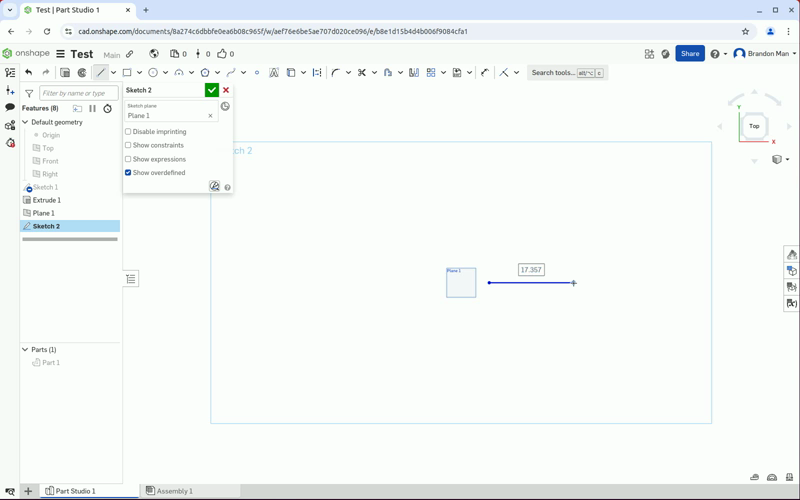
mouse_move(589, 282)
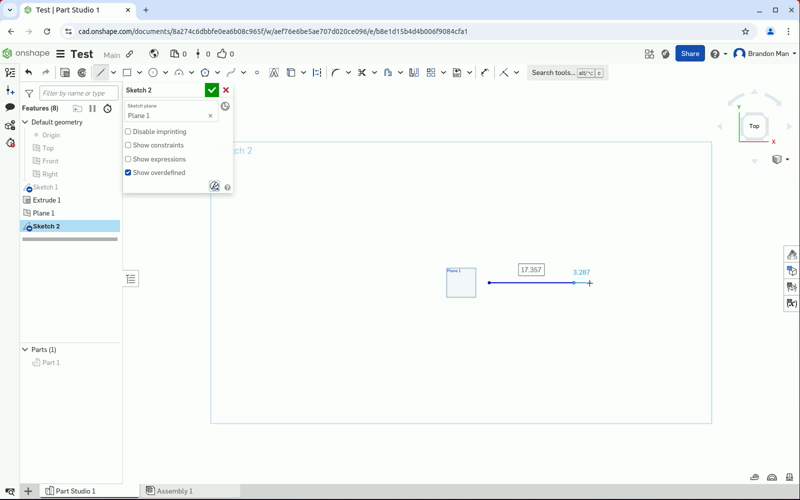
mouse_move(573, 226)
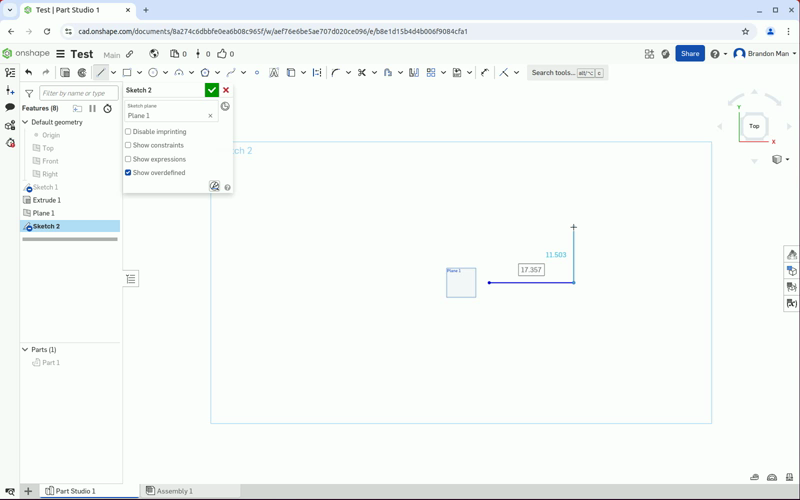
click(573, 226)
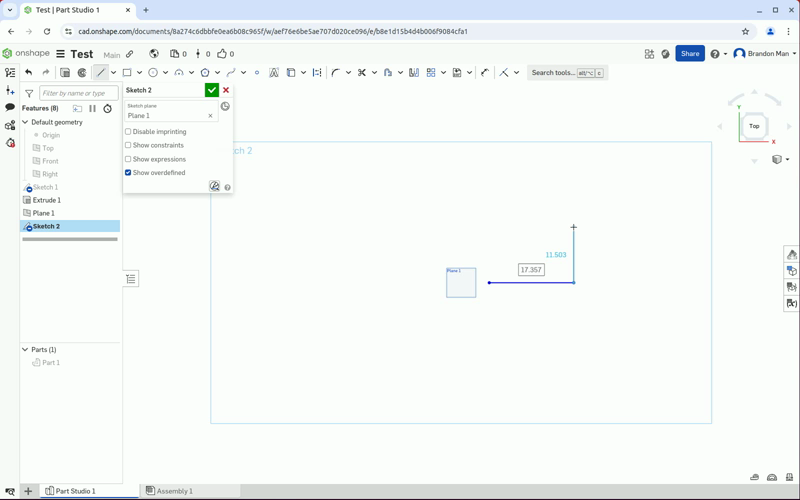
key_up(shift)
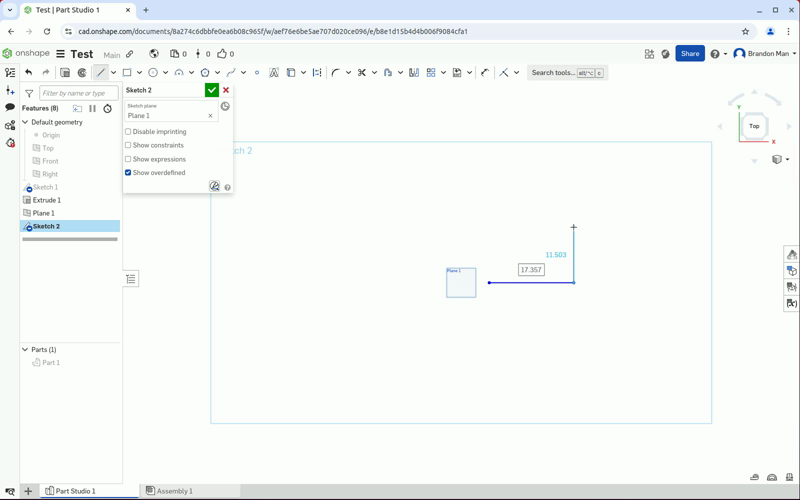
key_down(shift)
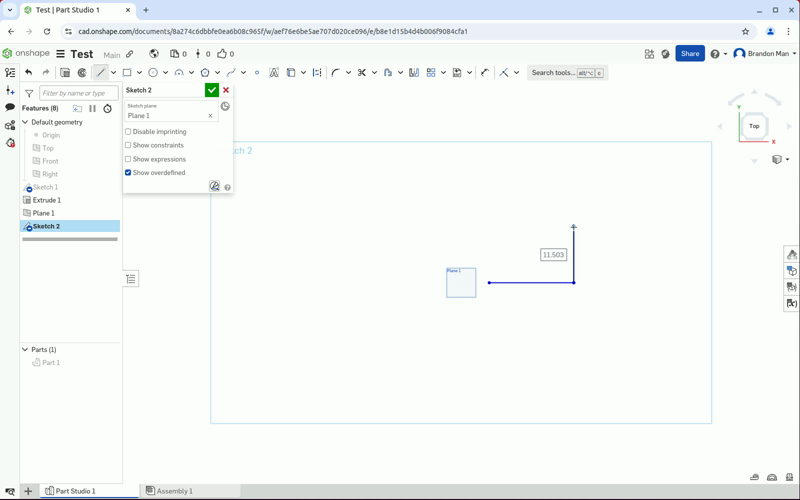
mouse_move(489, 226)
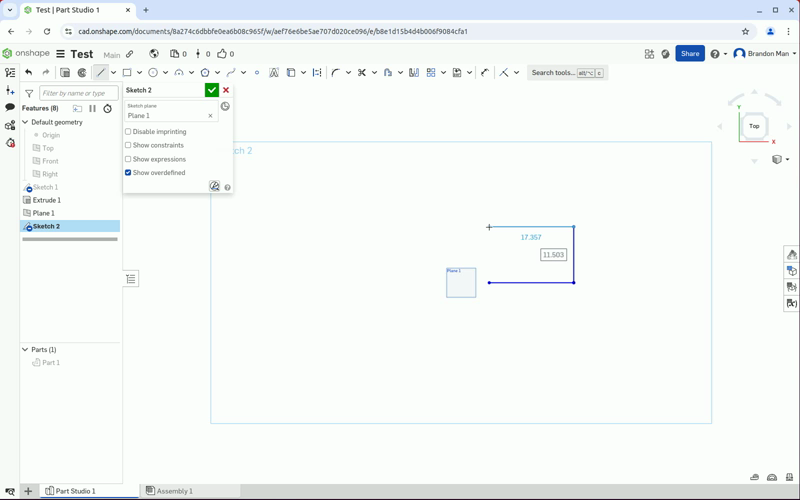
click(489, 226)
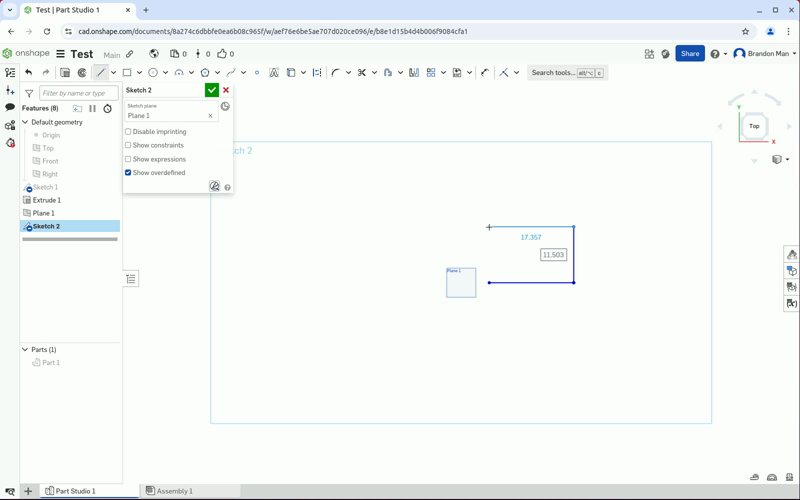
key_up(shift)
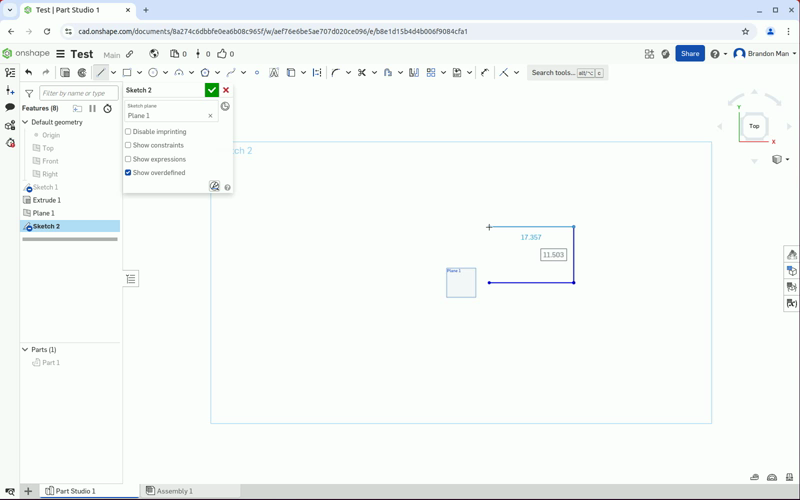
mouse_move(519, 226)
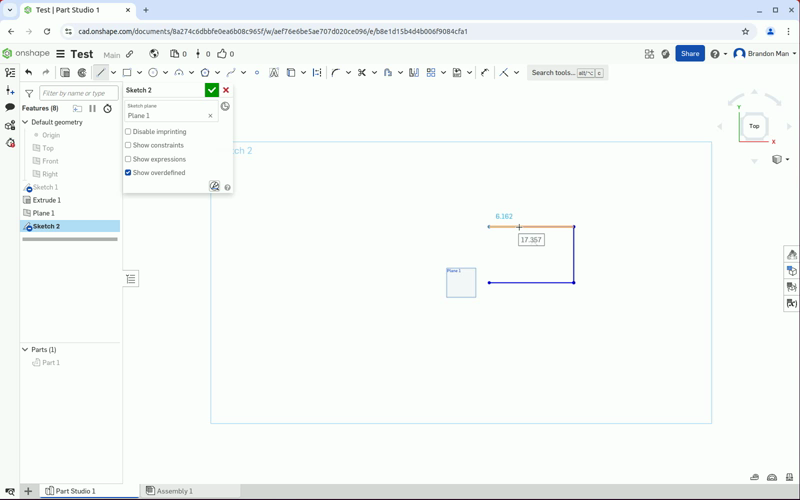
key_down(shift)
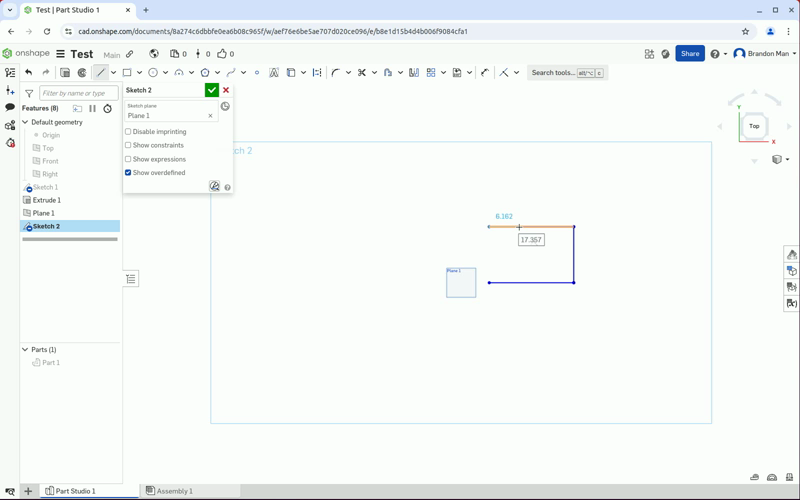
mouse_move(489, 282)
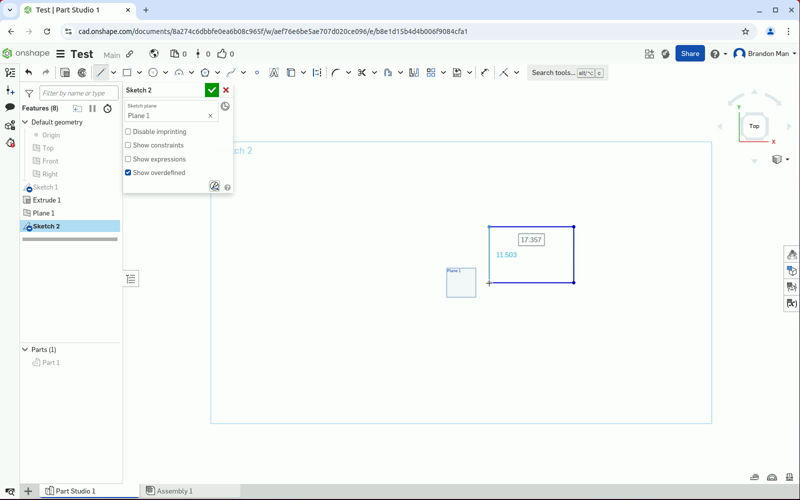
key_up(shift)
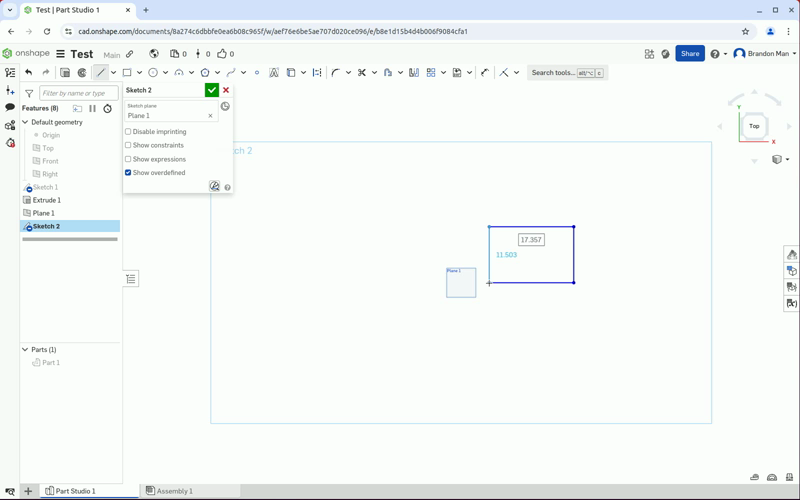
click(489, 282)
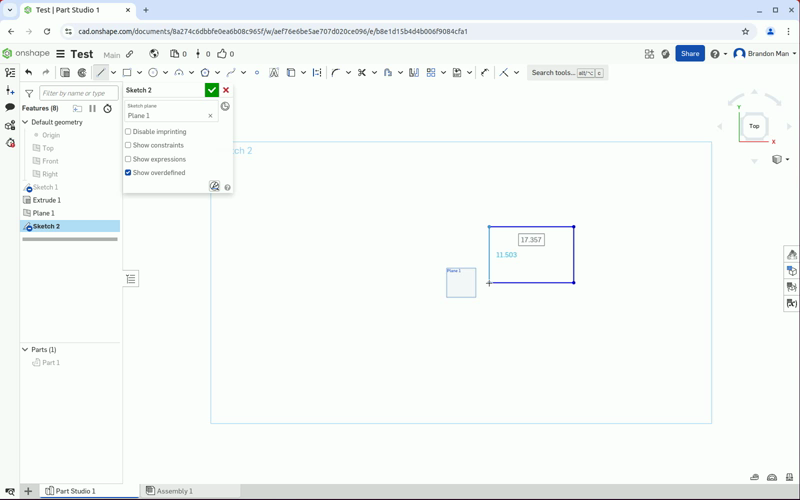
key(esc)
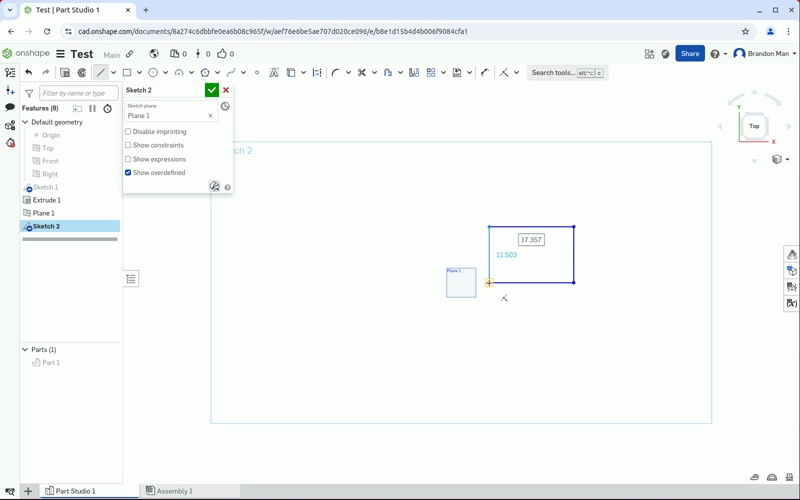
mouse_move(528, 232)
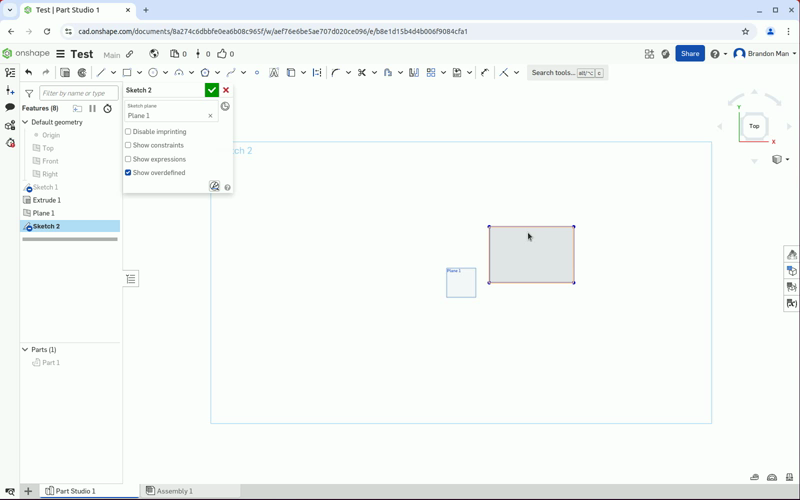
click(528, 232)
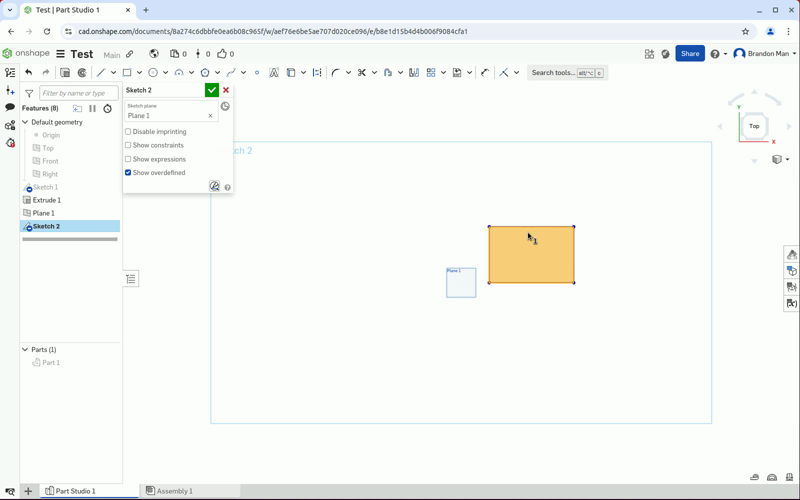
mouse_move(73, 352)
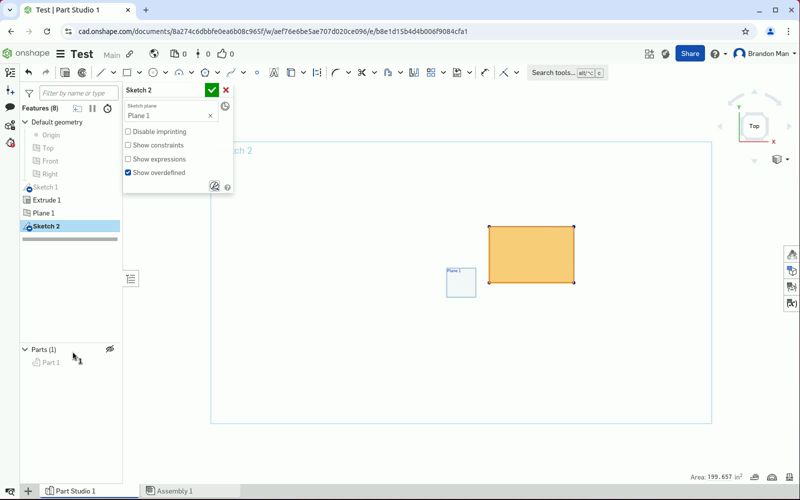
key(shift+y)
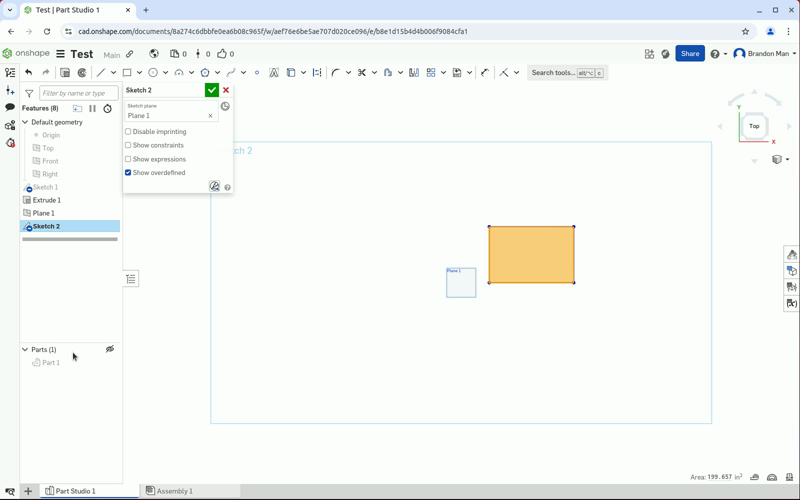
key(shift+e)
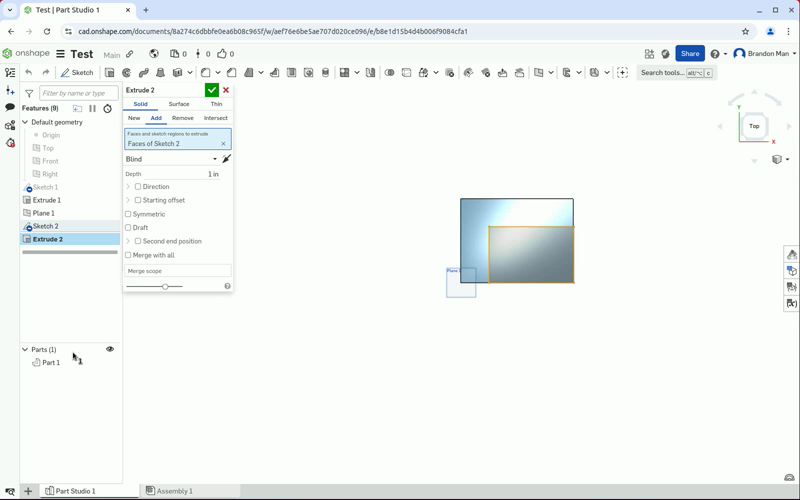
mouse_move(143, 106)
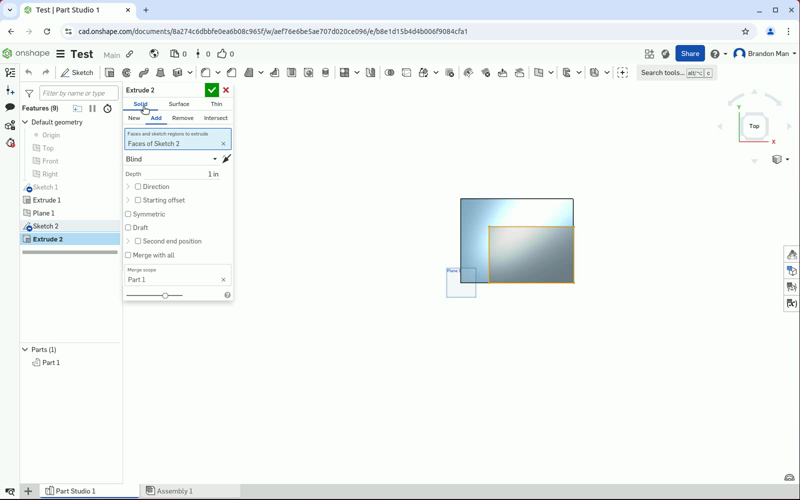
click(143, 106)
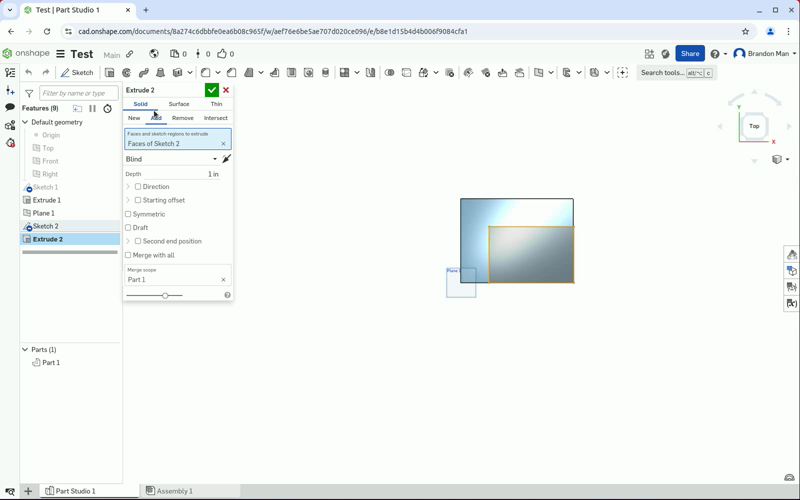
mouse_move(186, 120)
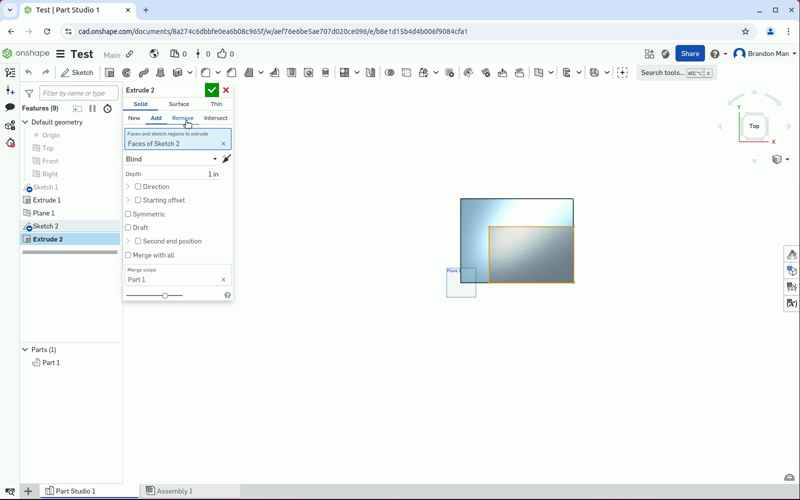
click(186, 120)
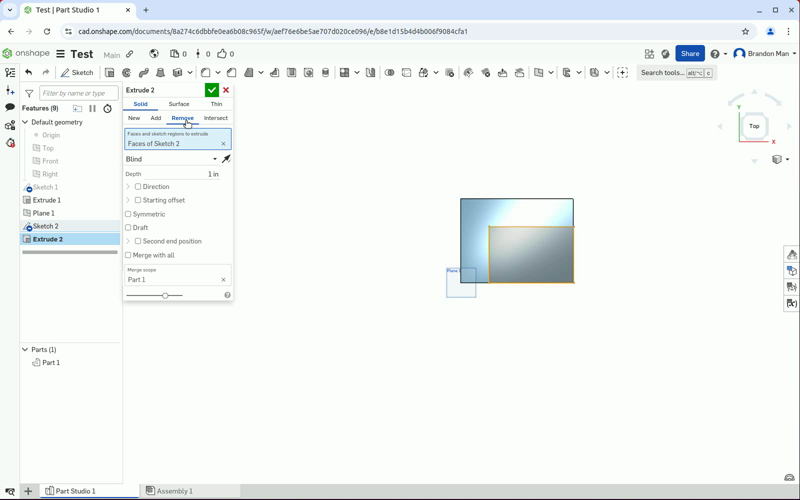
key(tab, 4)
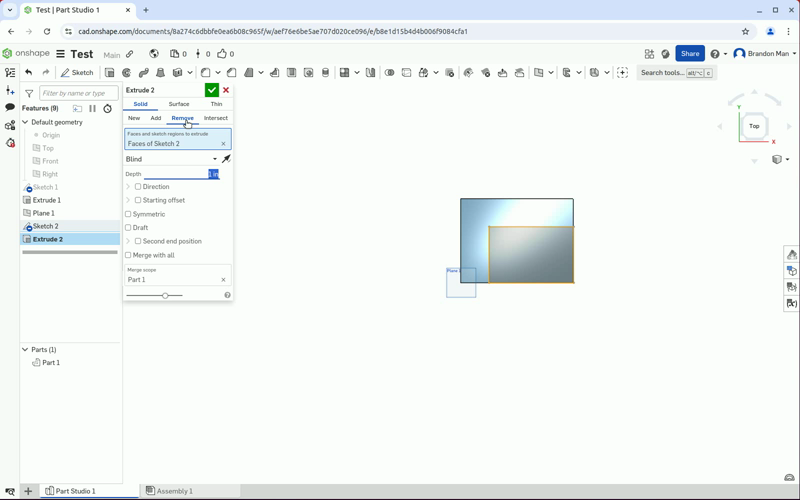
text(17.331)
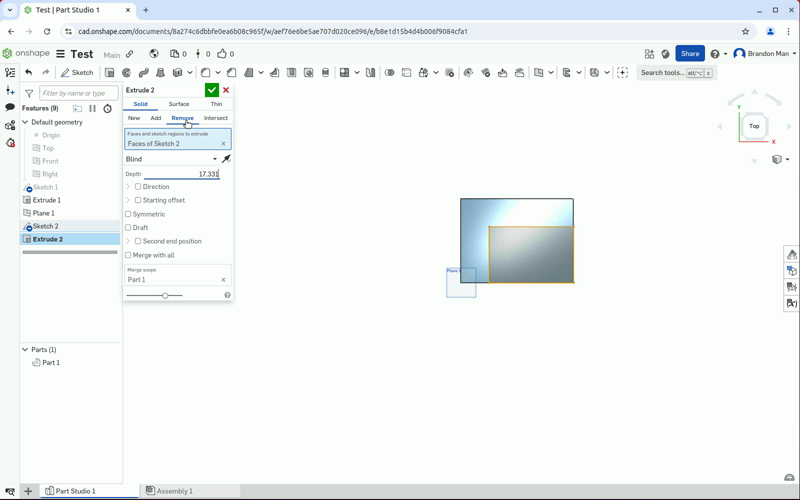
key(tab, 6)
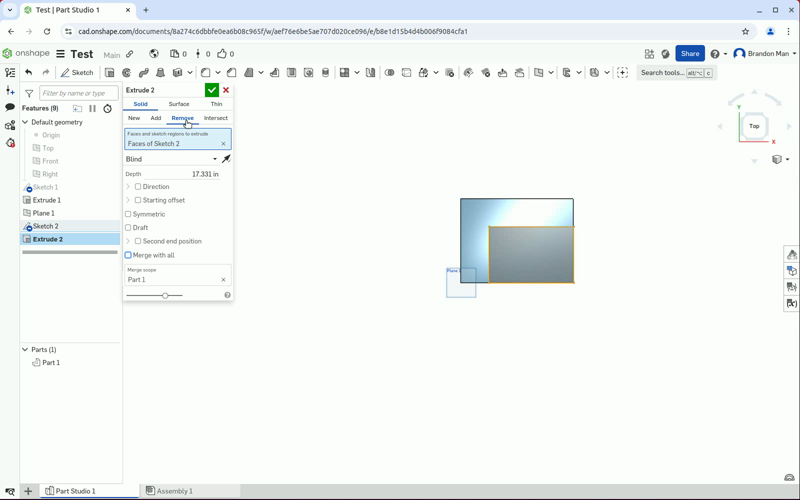
key(space)
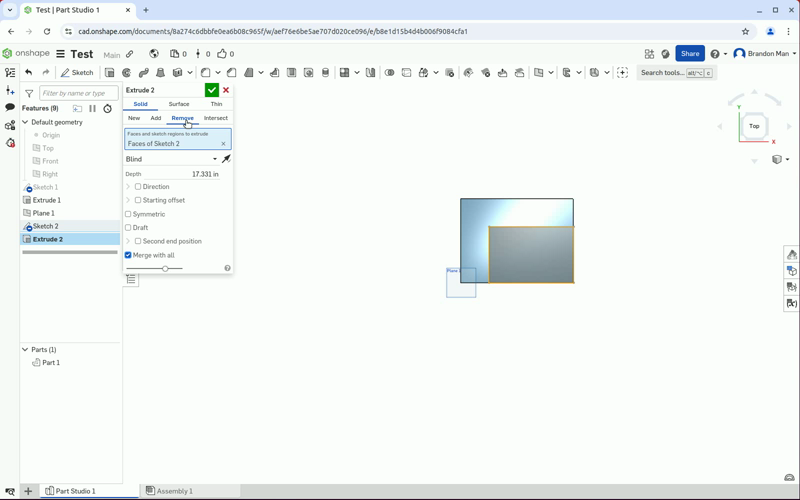
key(enter)
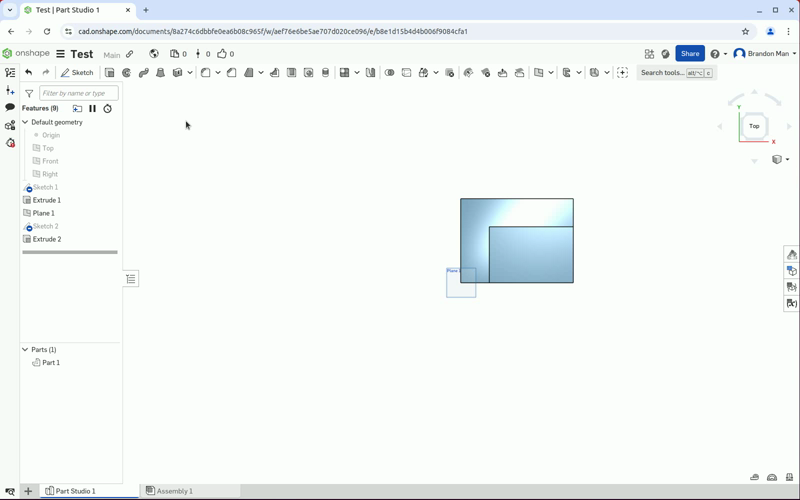
key(shift+h)
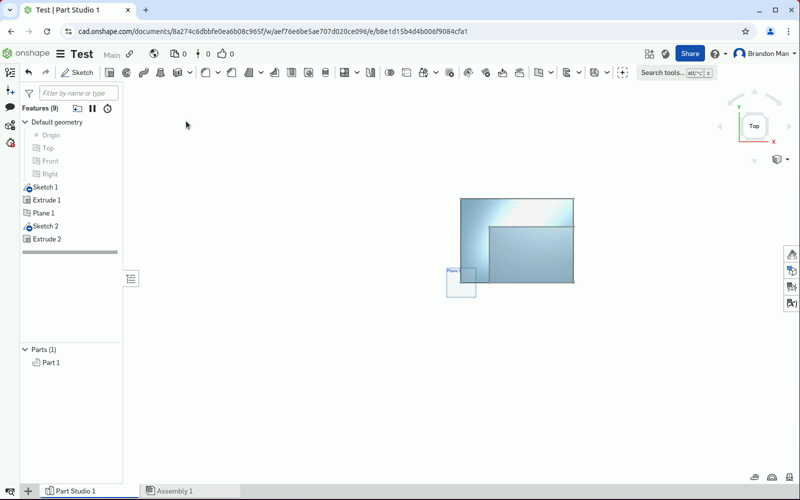
key(shift+h)
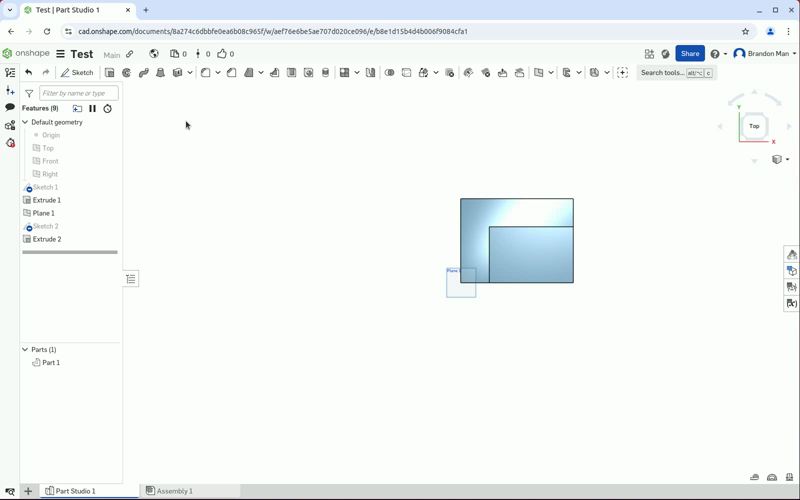
mouse_move(73, 189)
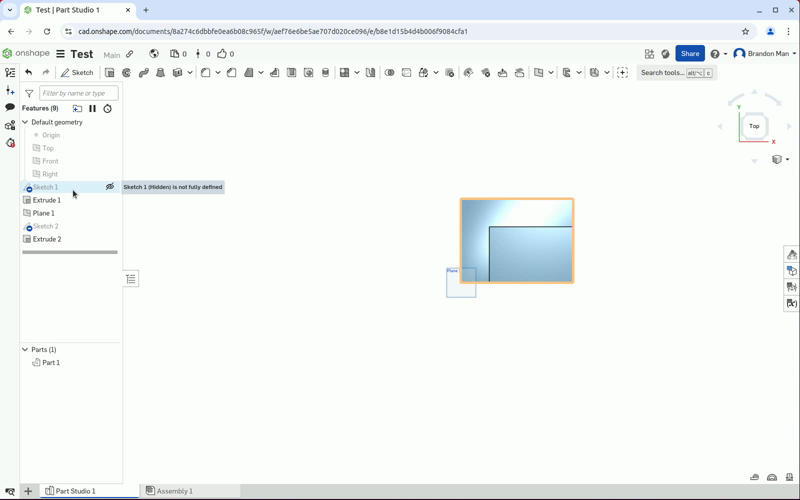
click(73, 189)
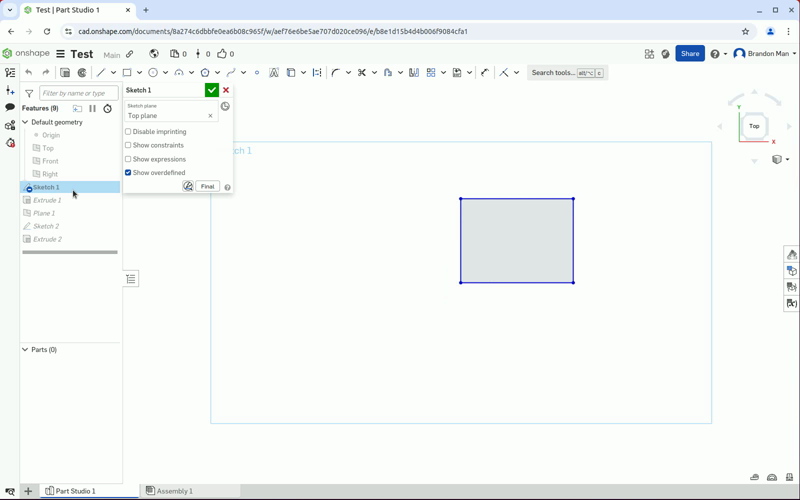
mouse_move(229, 92)
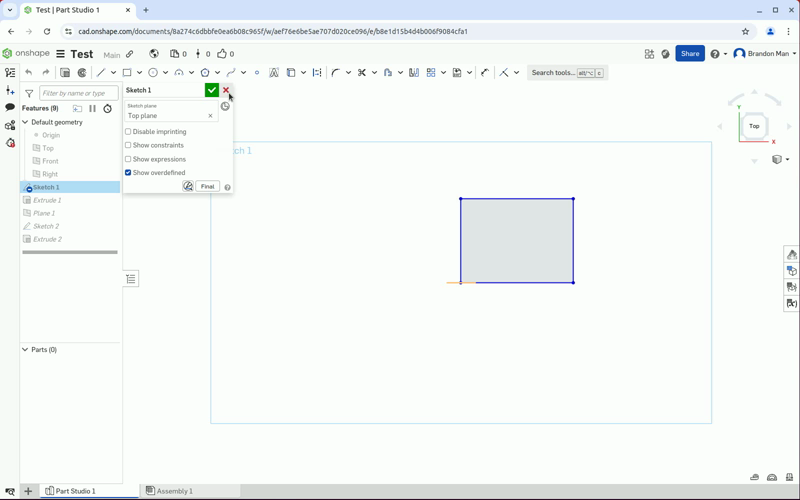
click(229, 92)
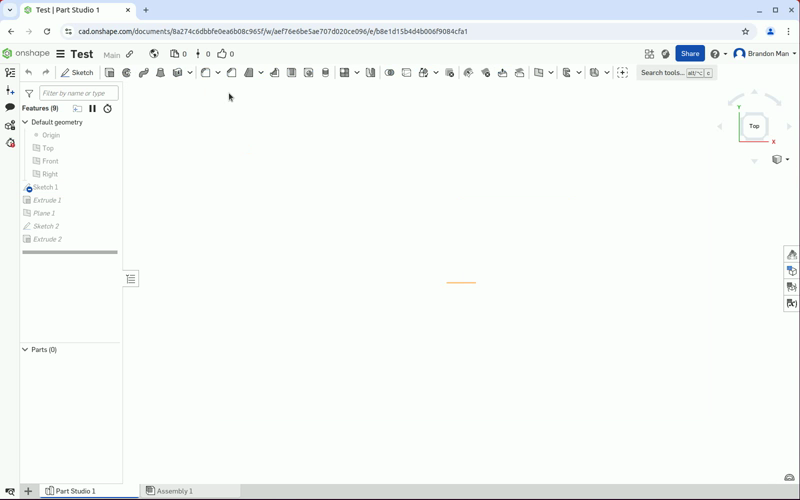
key(shift+s)
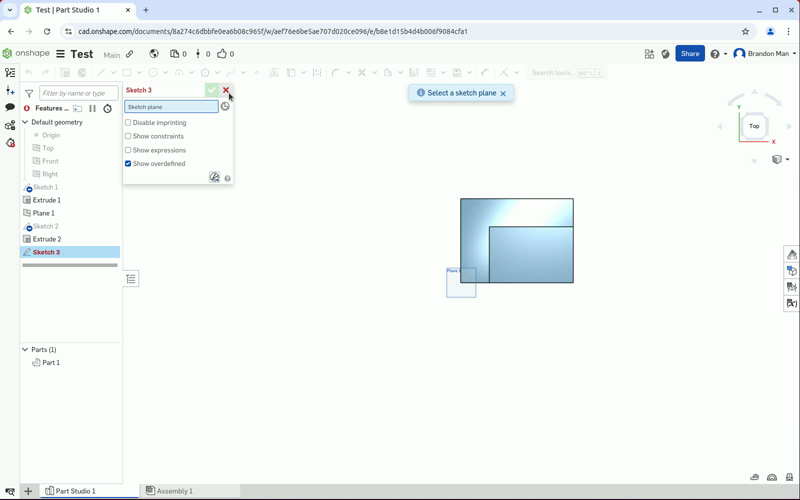
mouse_move(73, 215)
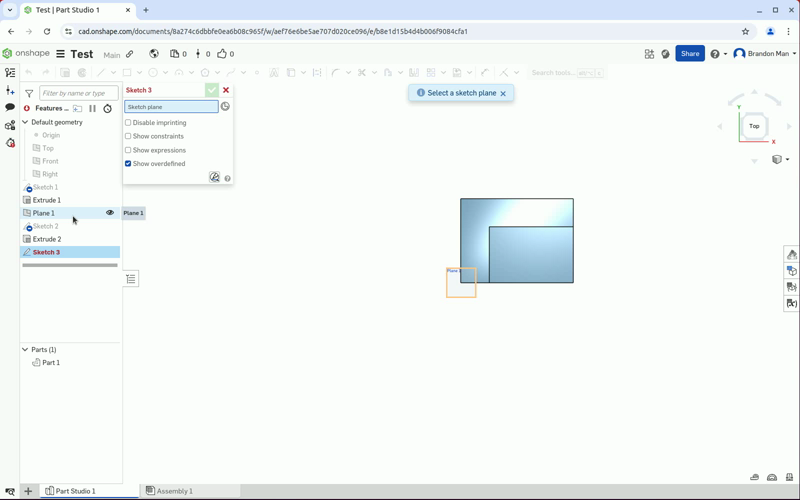
click(73, 215)
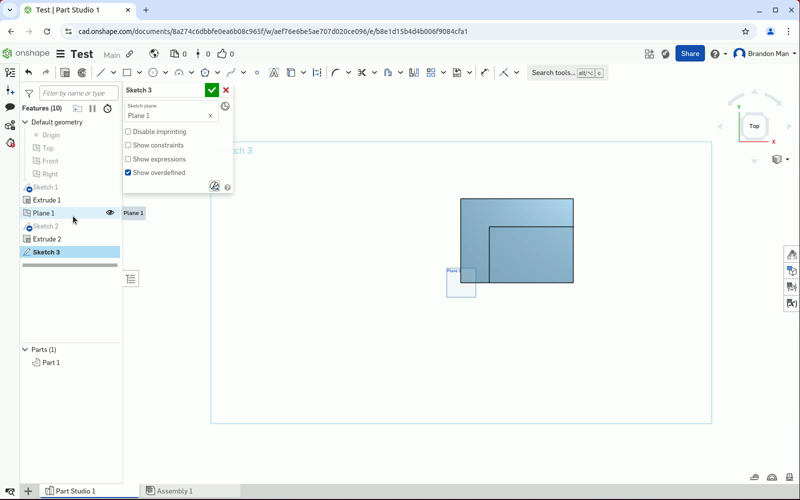
mouse_move(73, 352)
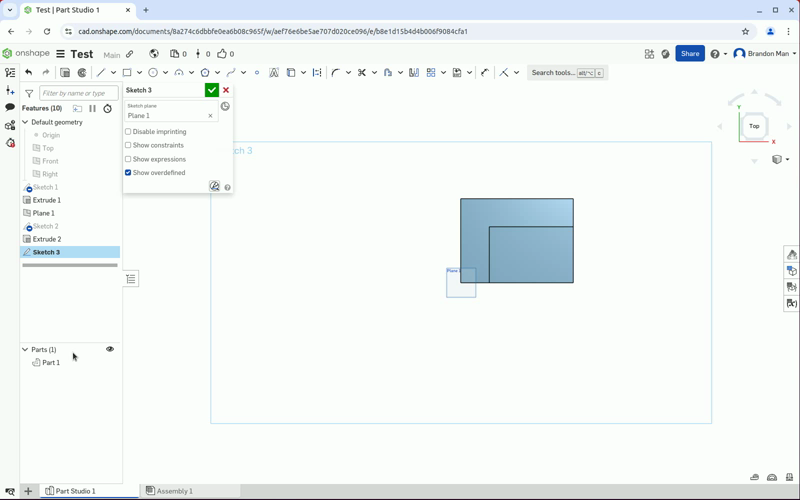
key(y)
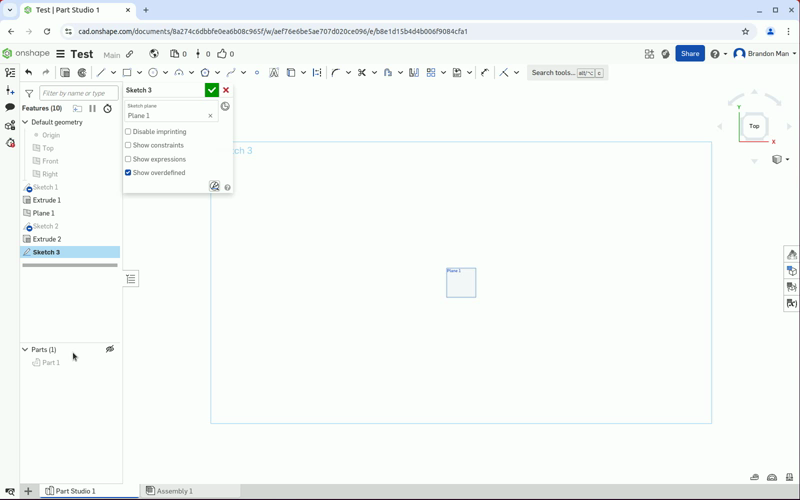
key(l)
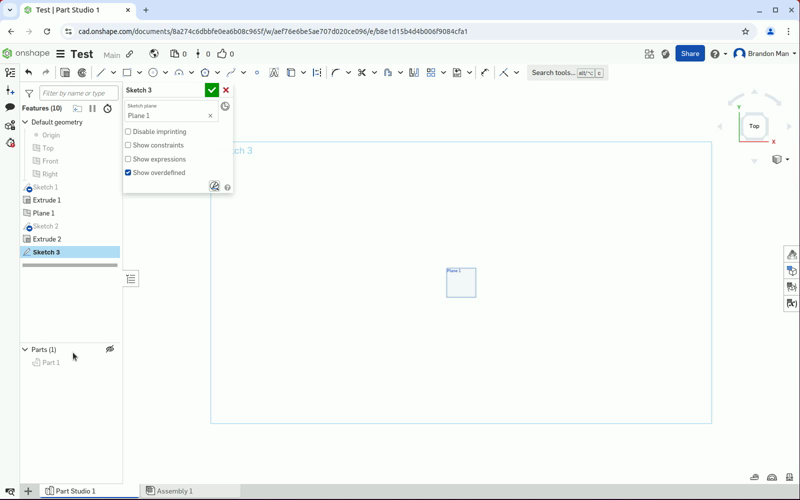
key_down(shift)
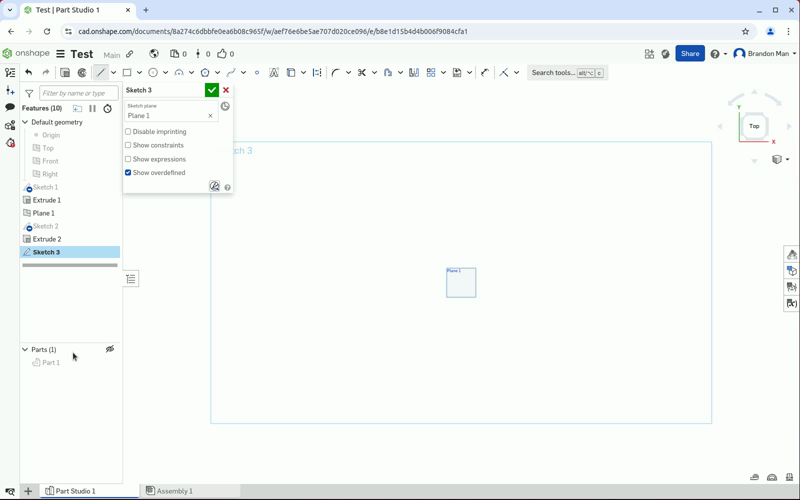
mouse_move(376, 282)
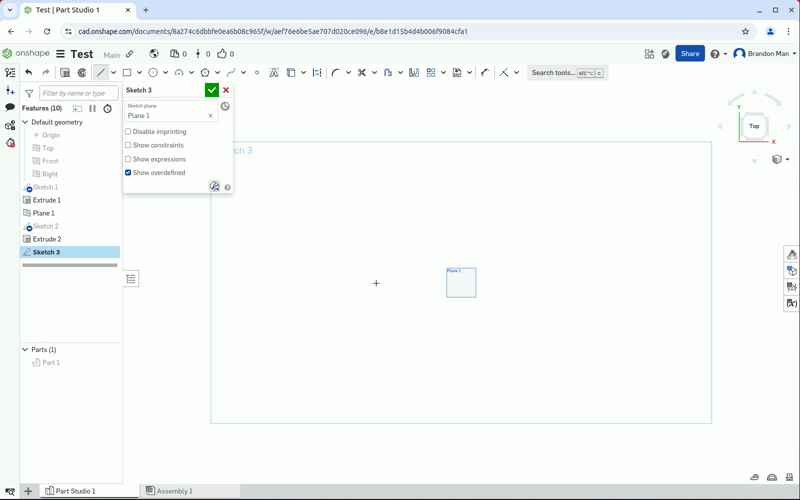
click(376, 282)
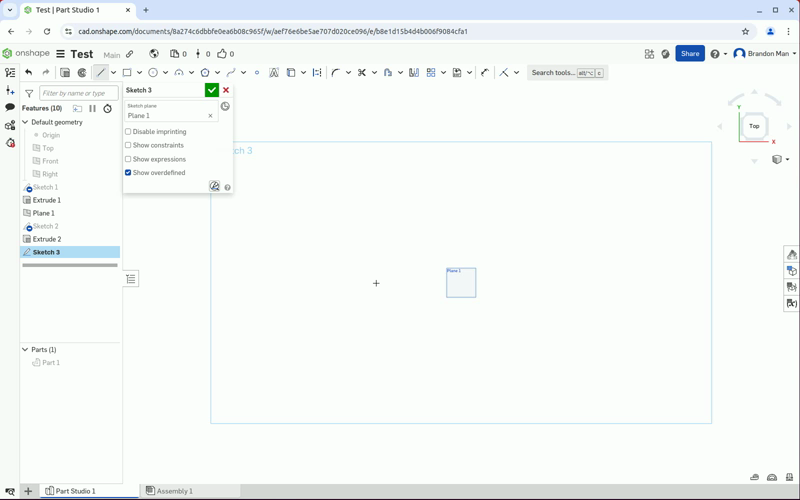
key_up(shift)
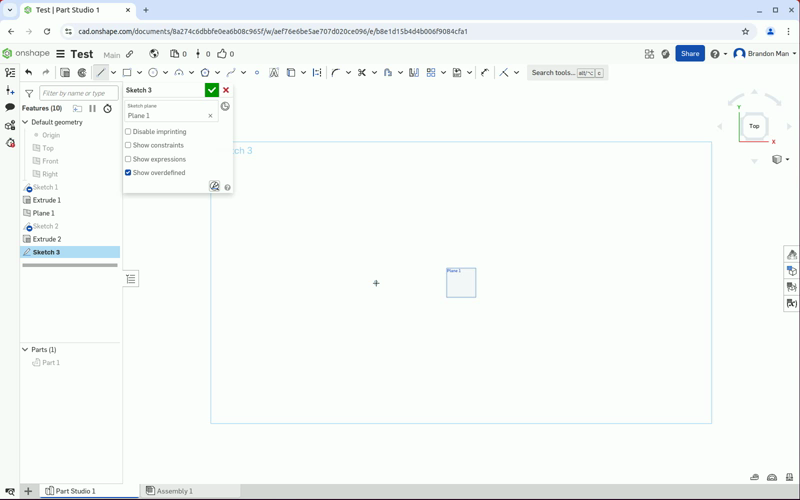
key_down(shift)
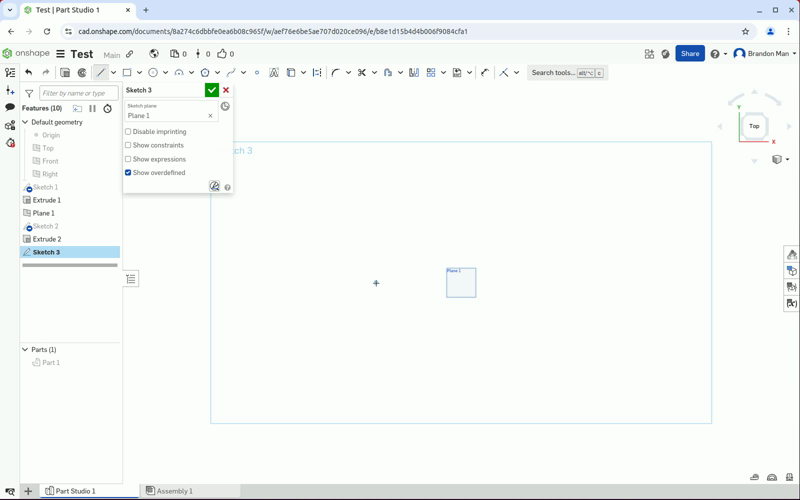
mouse_move(461, 282)
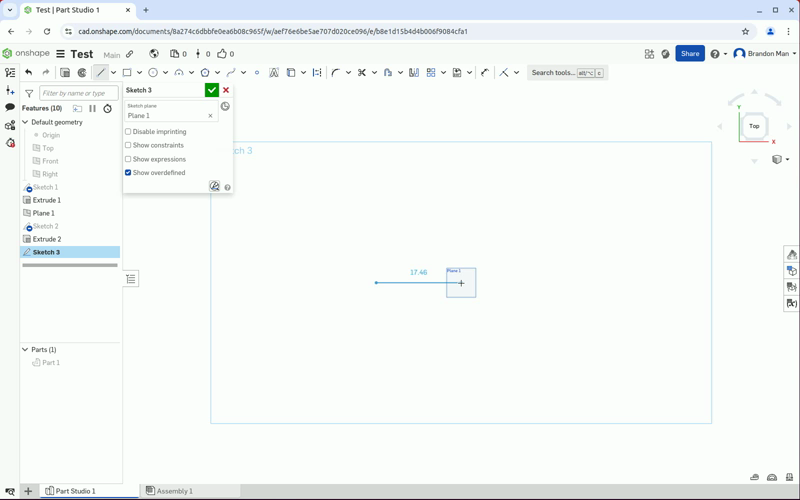
click(461, 282)
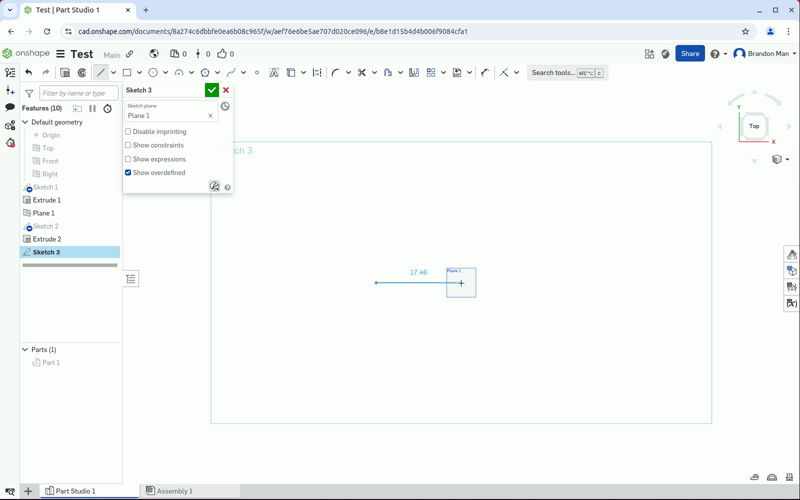
key_up(shift)
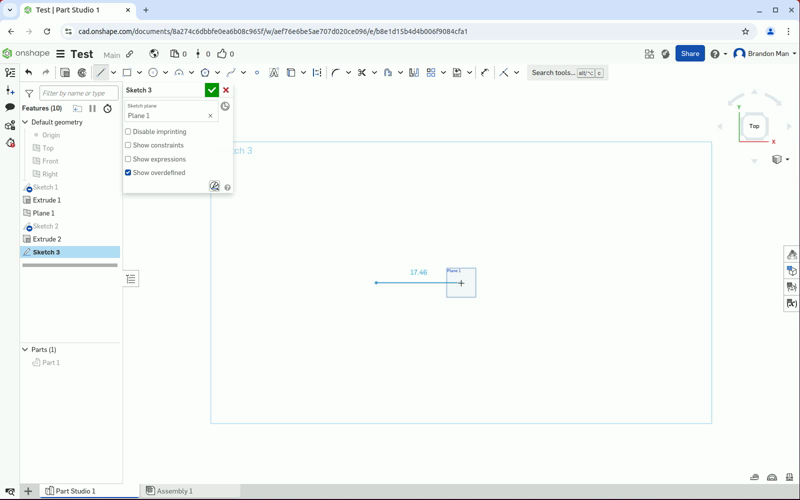
key_down(shift)
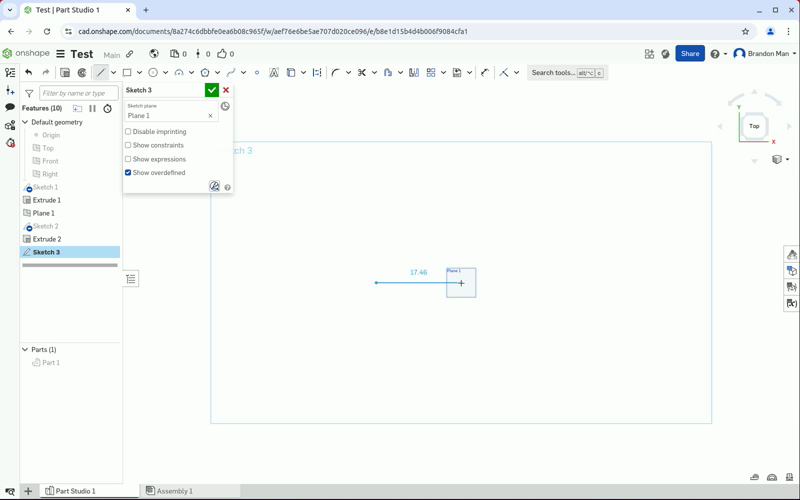
mouse_move(461, 198)
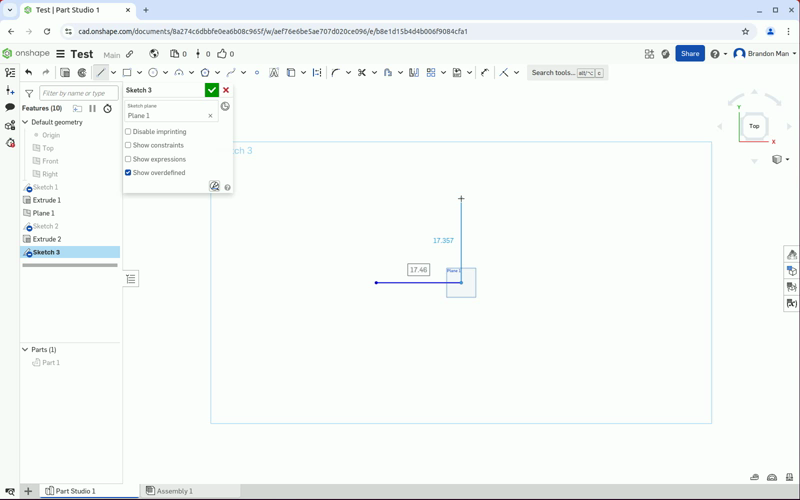
click(461, 198)
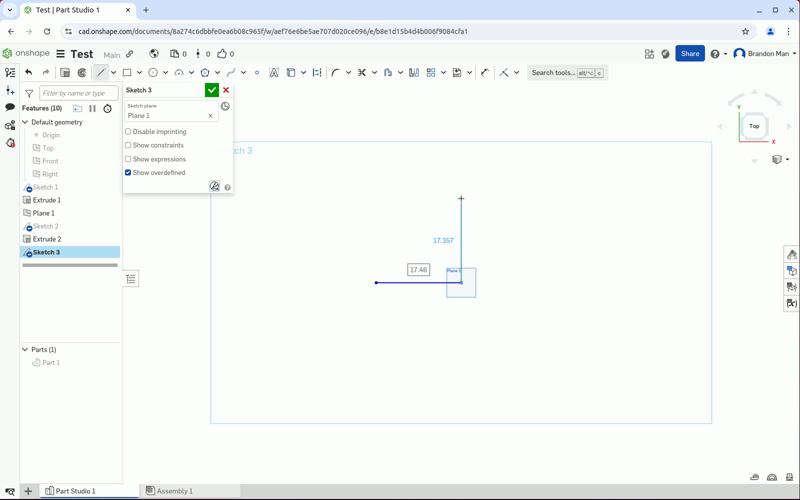
key_up(shift)
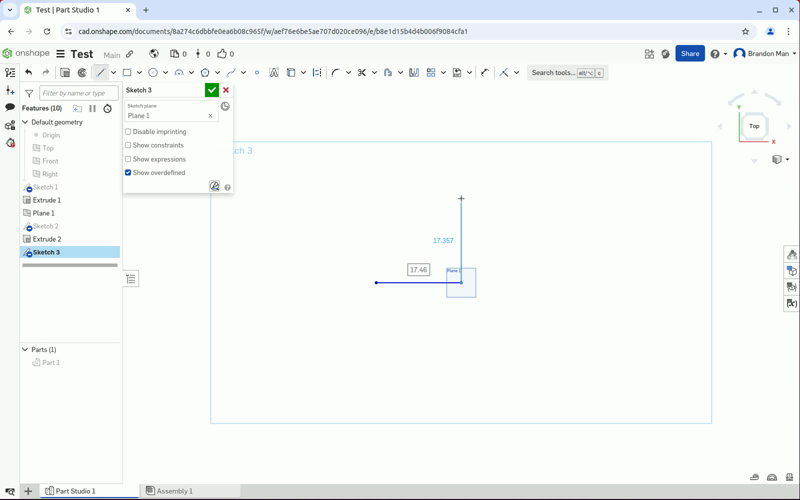
key_down(shift)
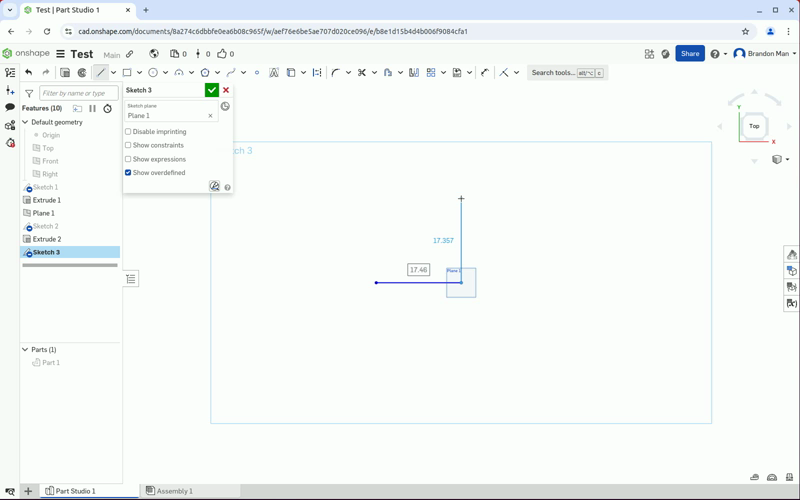
mouse_move(376, 198)
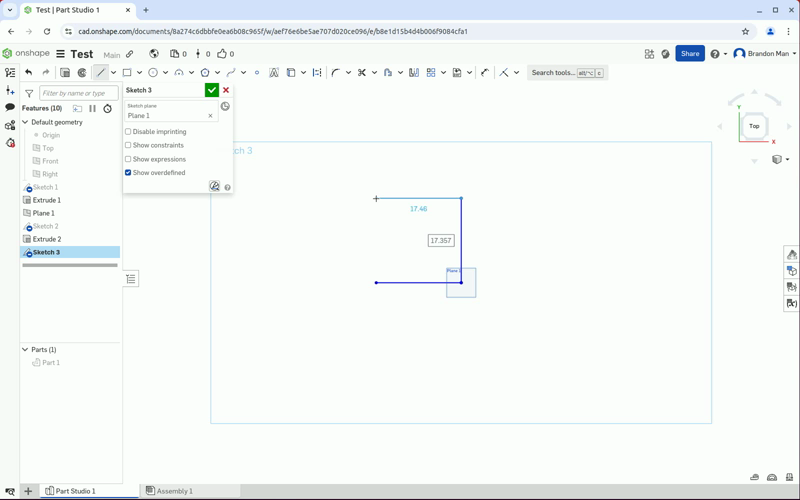
click(376, 198)
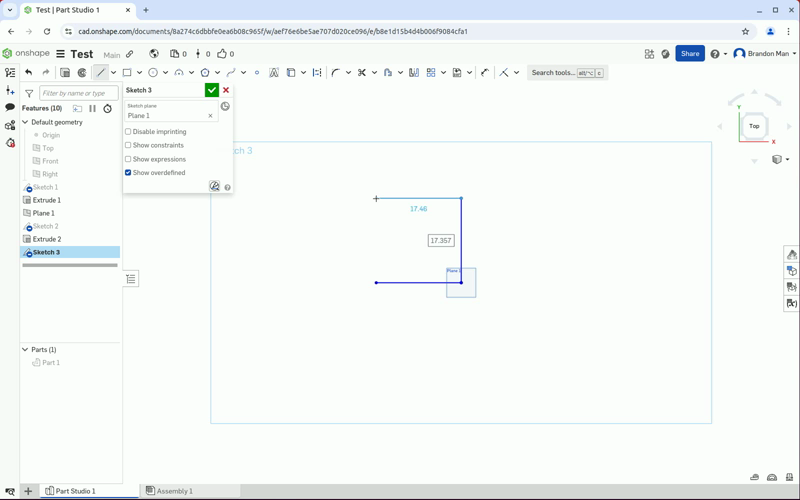
key_up(shift)
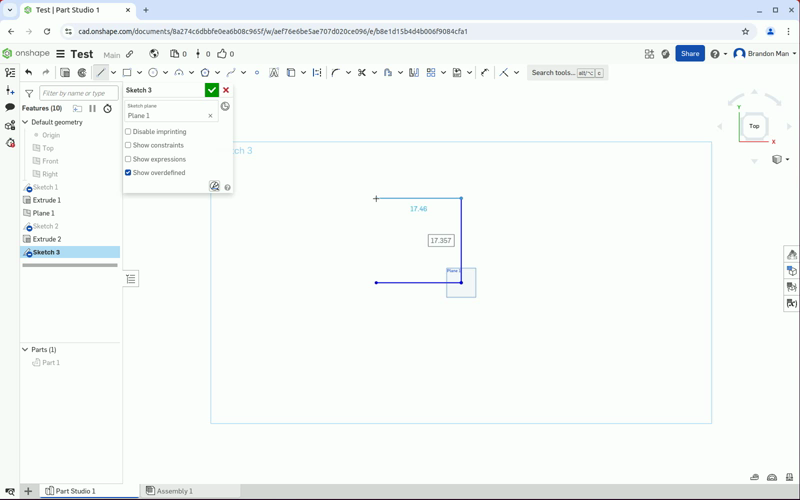
key_down(shift)
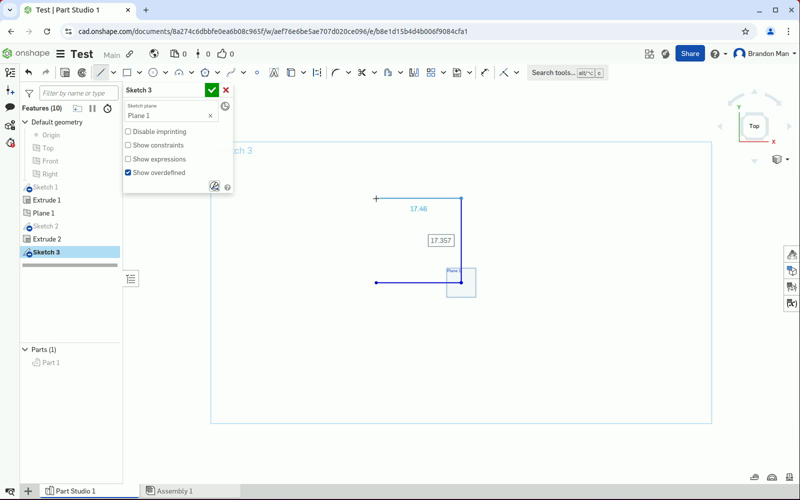
mouse_move(376, 282)
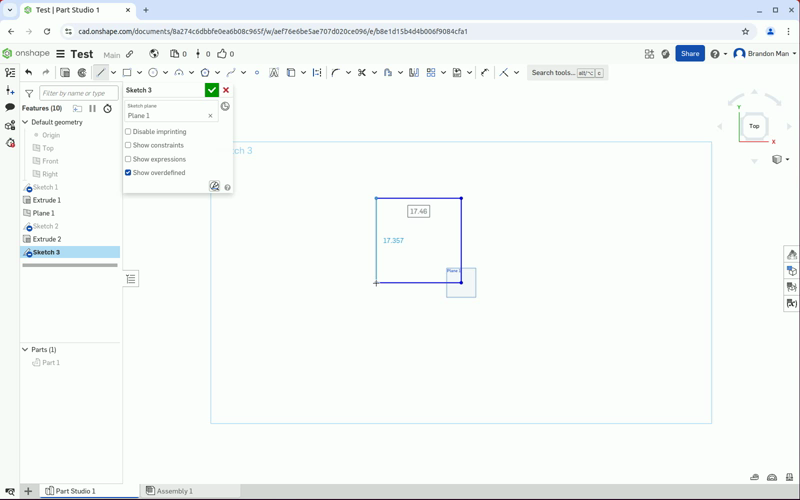
key_up(shift)
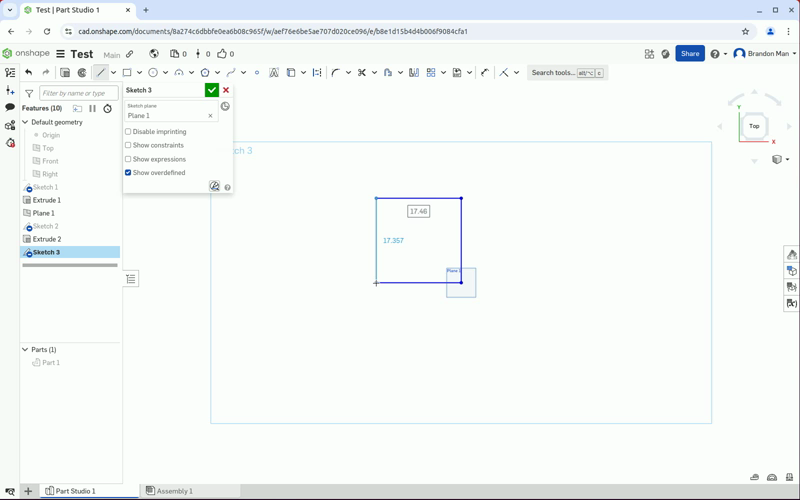
click(376, 282)
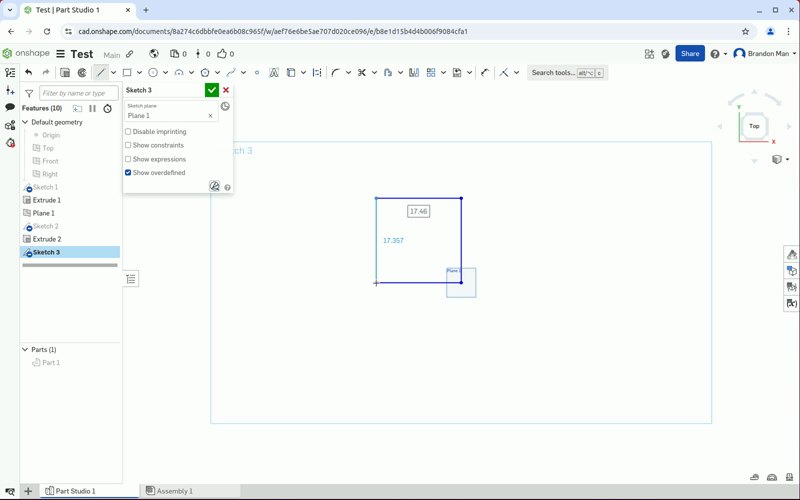
key(esc)
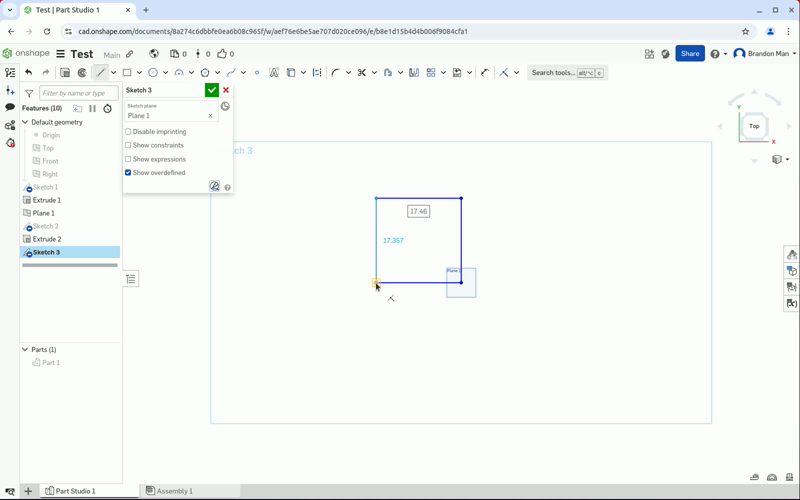
mouse_move(439, 241)
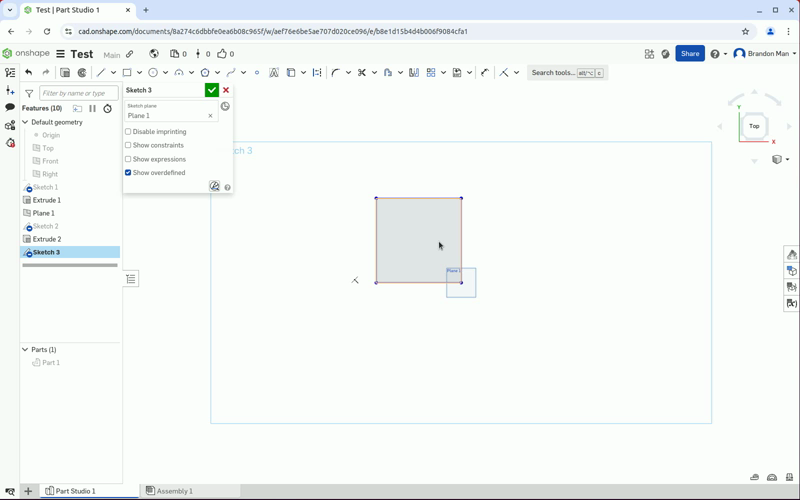
click(439, 241)
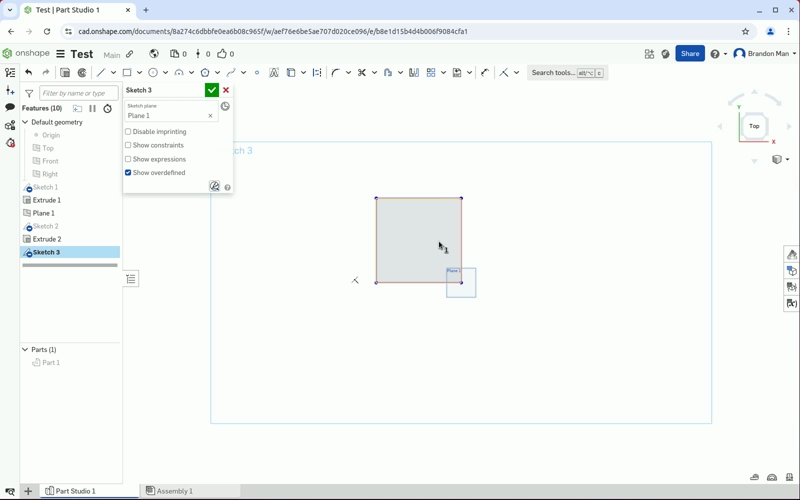
mouse_move(73, 352)
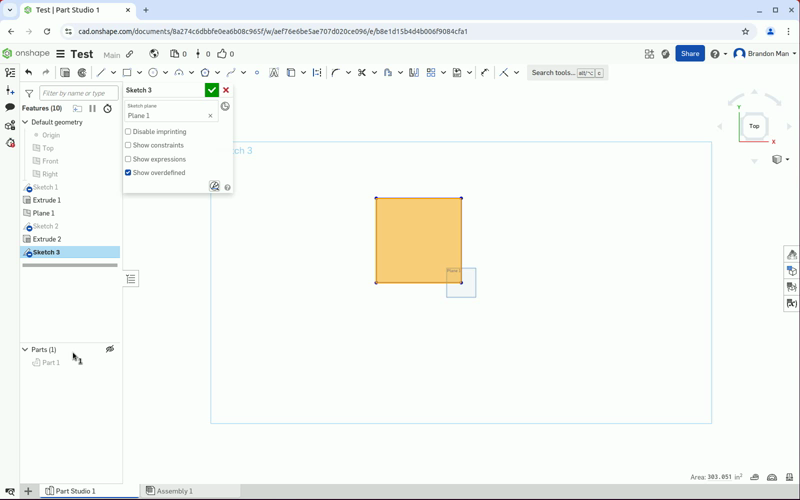
key(shift+y)
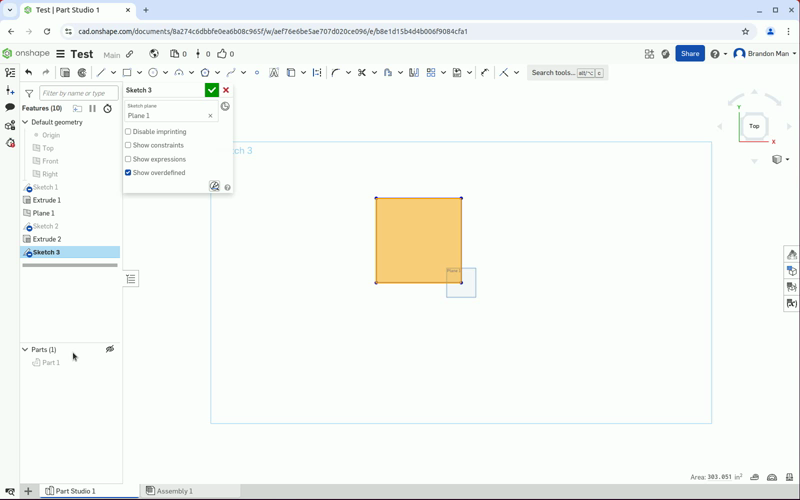
key(shift+e)
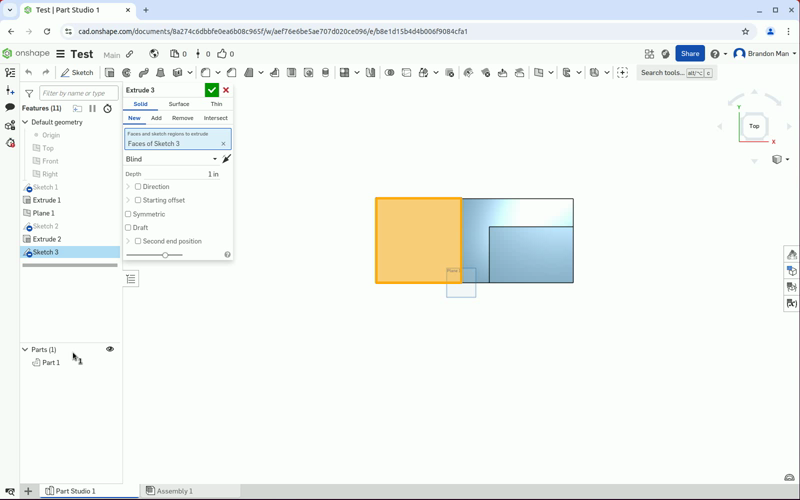
mouse_move(143, 106)
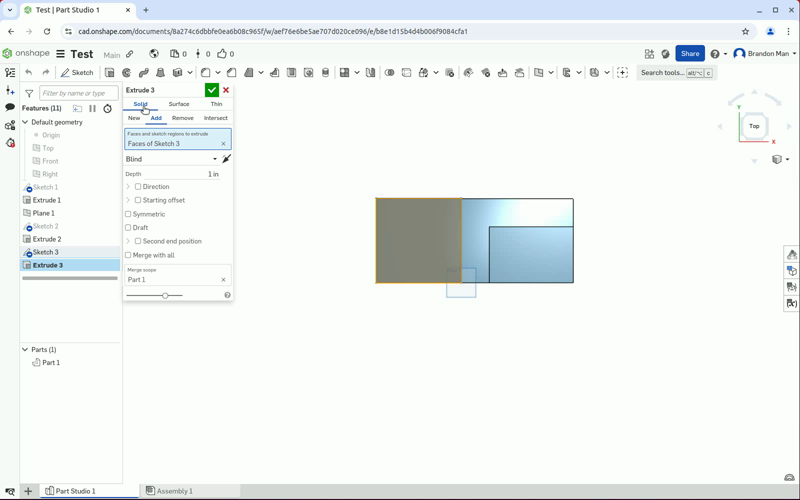
click(143, 106)
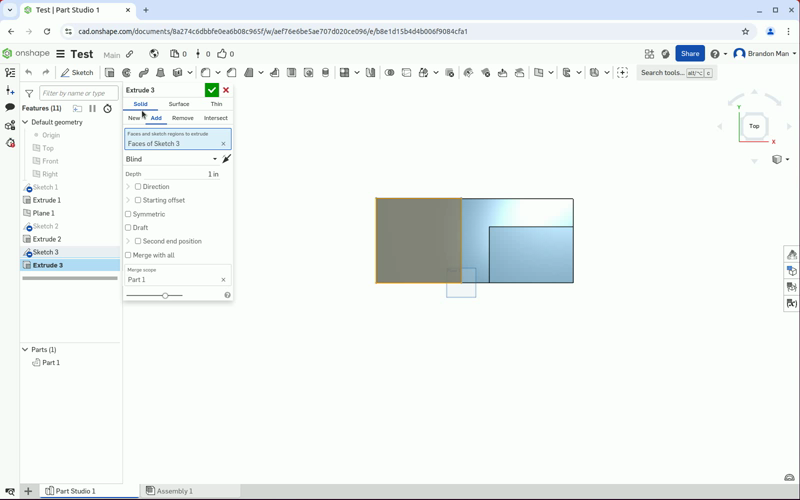
mouse_move(137, 120)
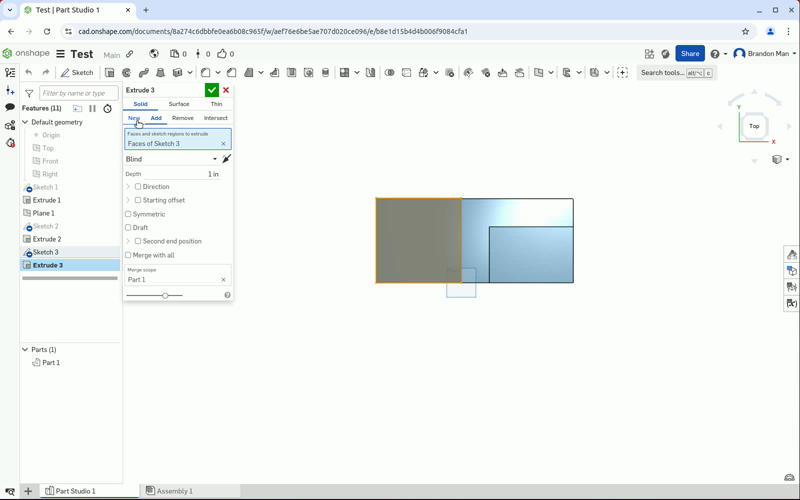
click(137, 120)
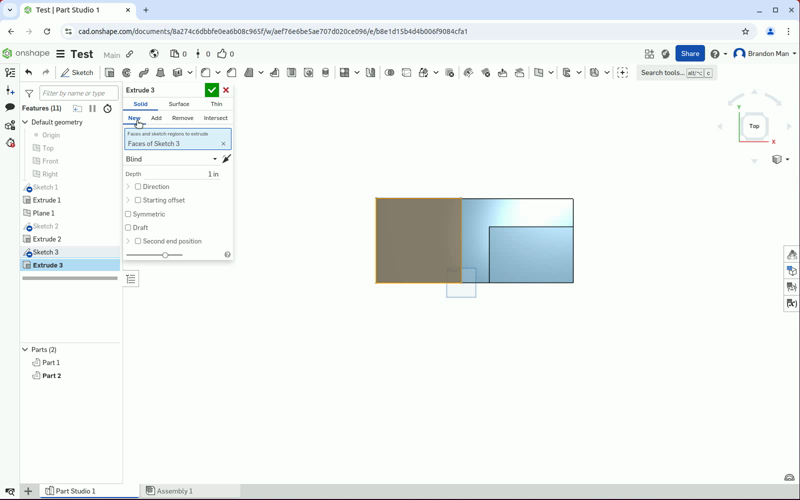
key(tab, 4)
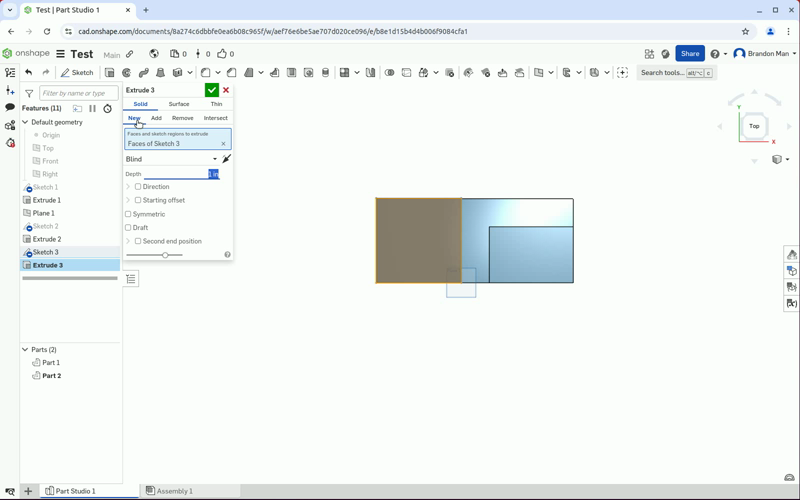
text(-5.777)
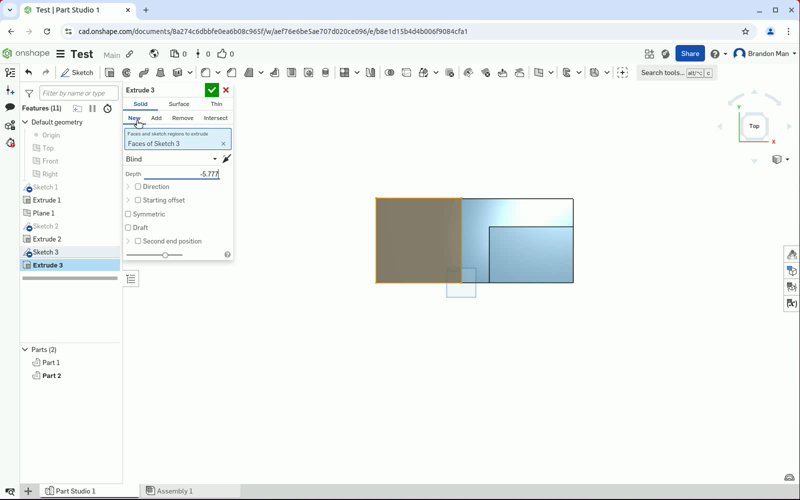
key(enter)
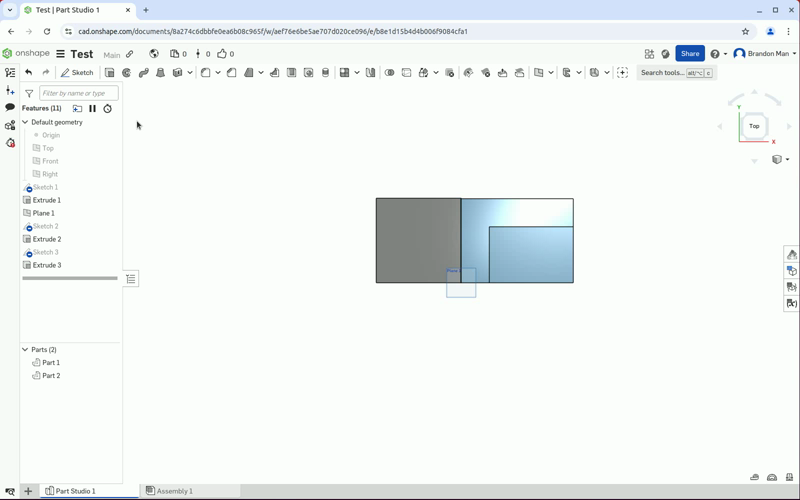
key(shift+h)
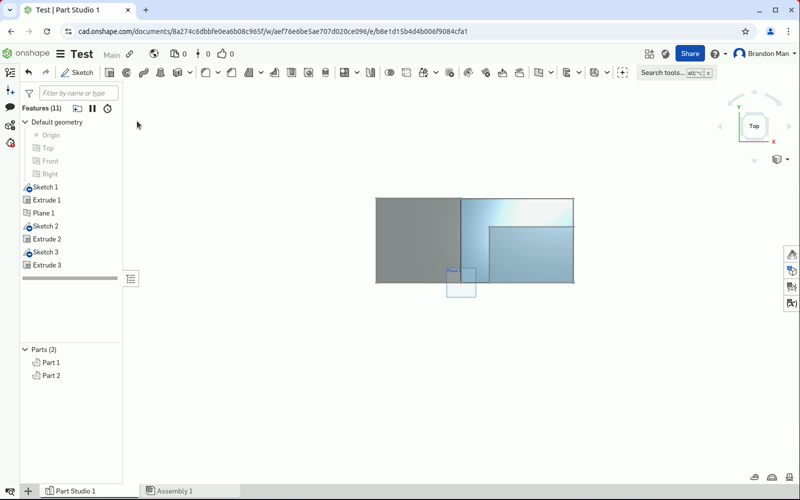
key(shift+h)
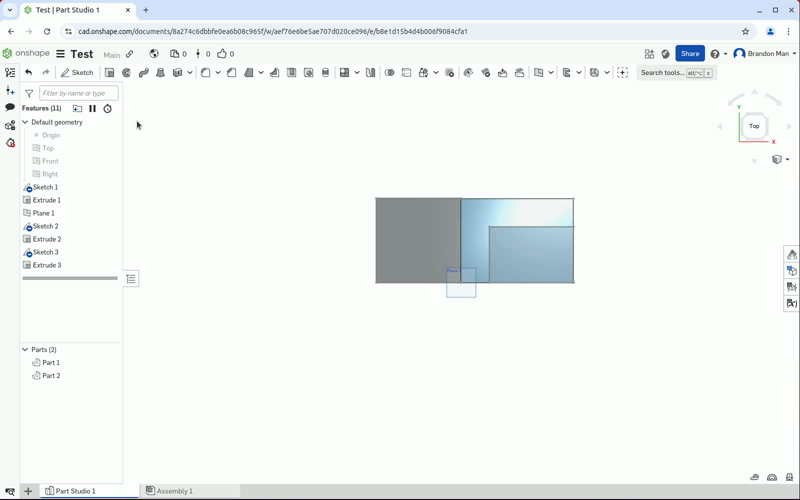
key(shift+7)
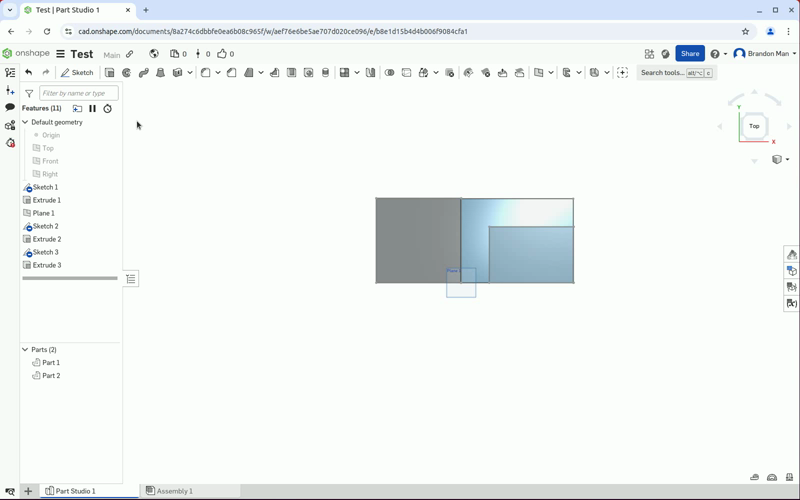
key(up, 3)
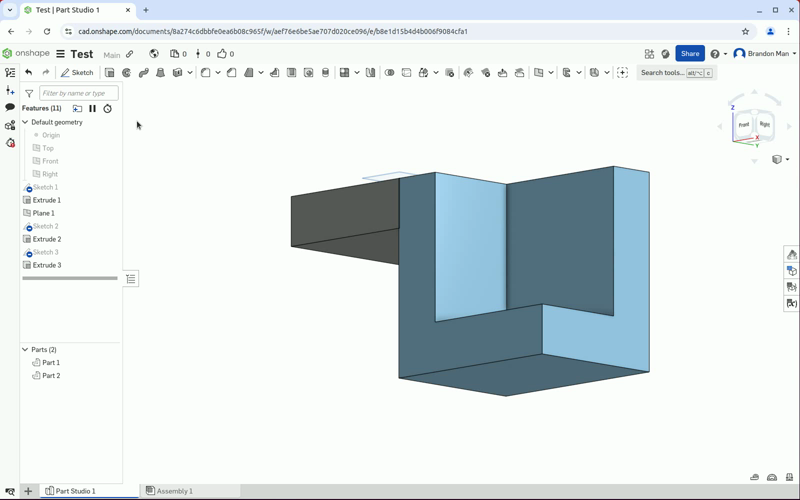
key(left, 3)
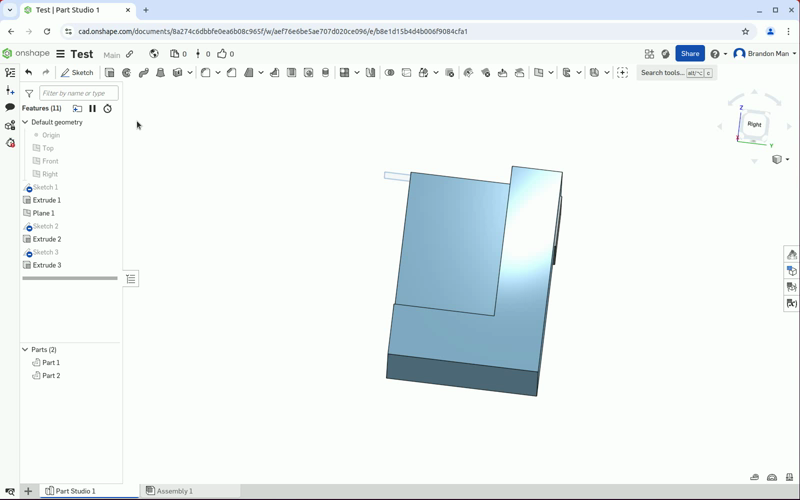
key(right, 3)
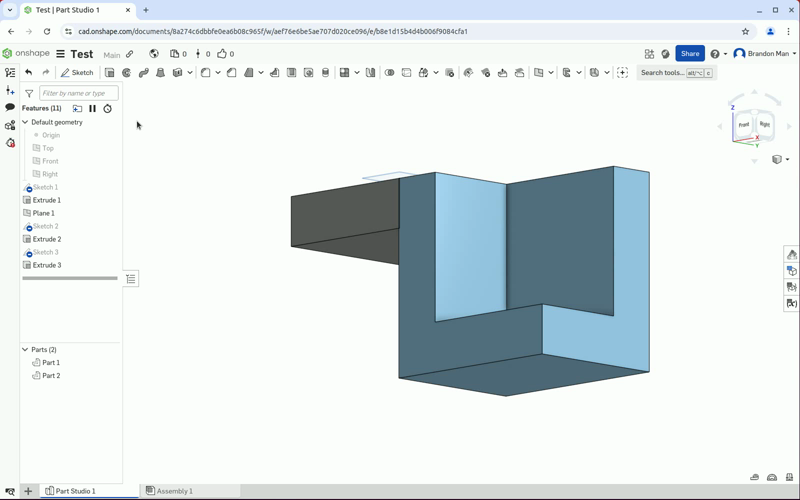
key(down, 3)
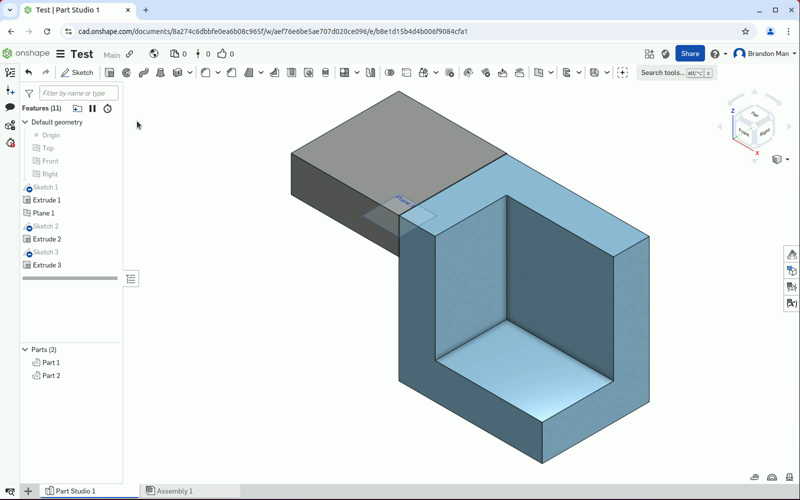
mouse_move(73, 189)
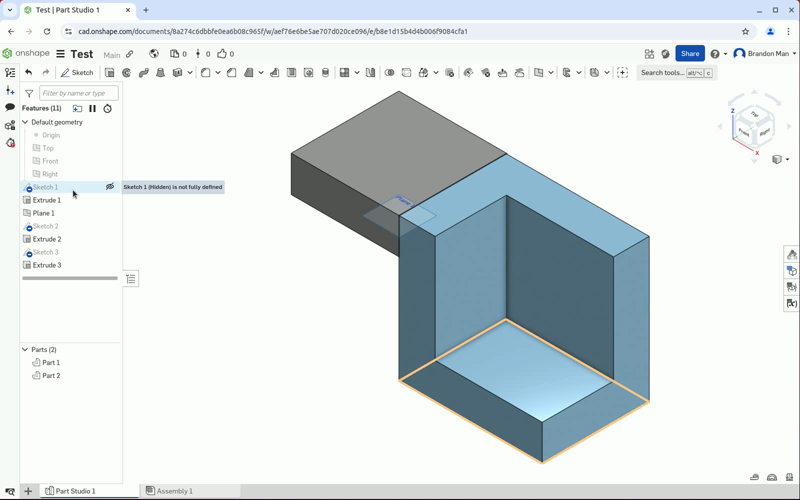
click(73, 189)